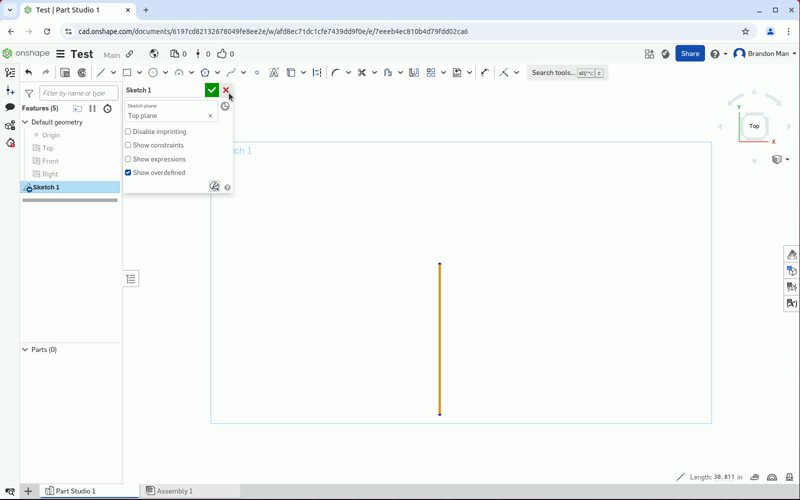
key(shift+h)
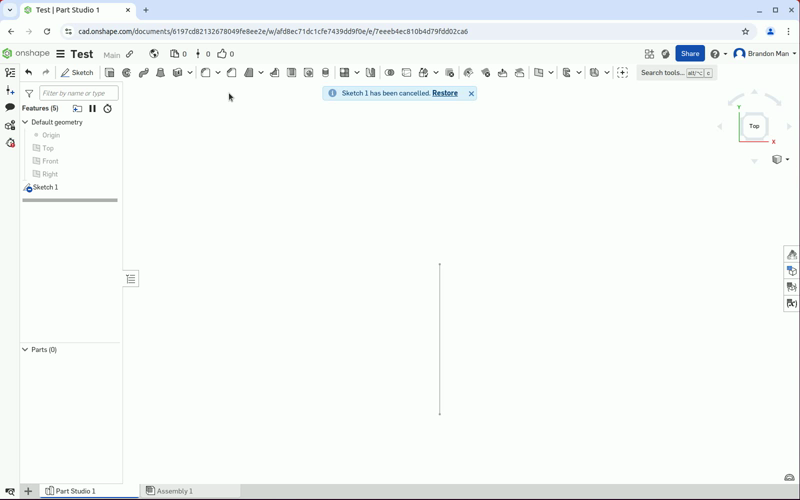
mouse_move(73, 352)
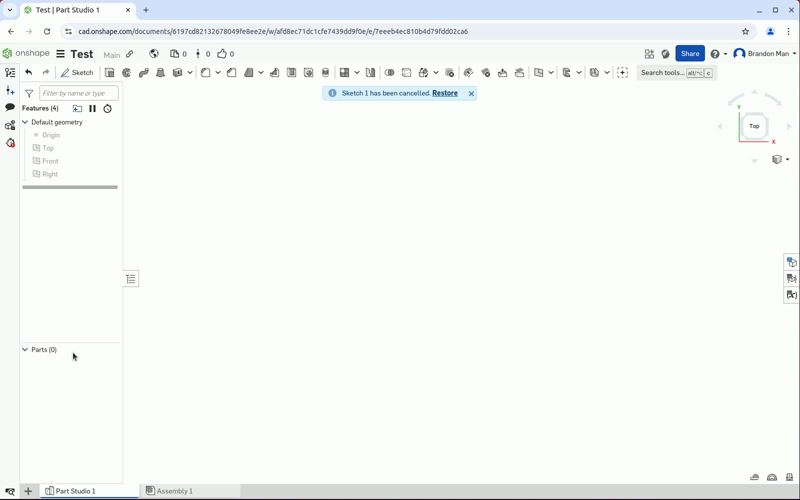
key(y)
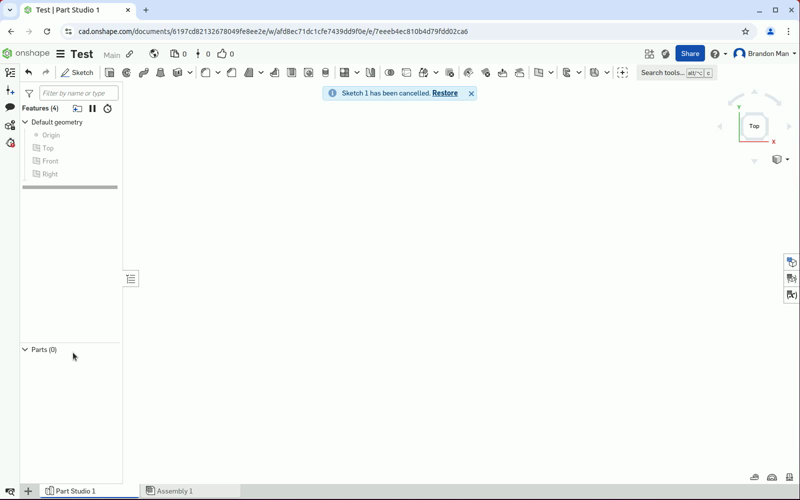
key(shift+p)
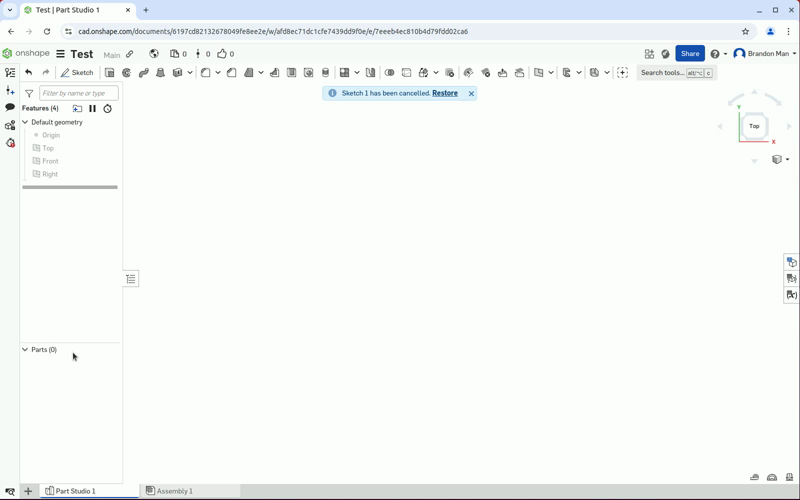
key(space)
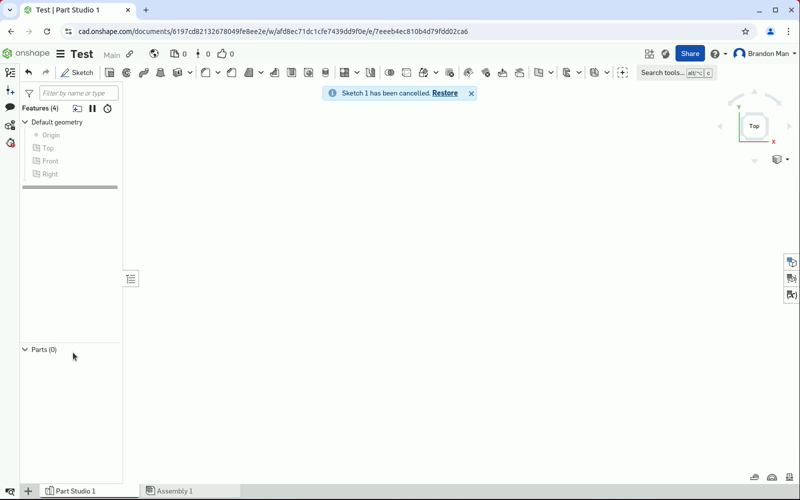
key_down(shift)
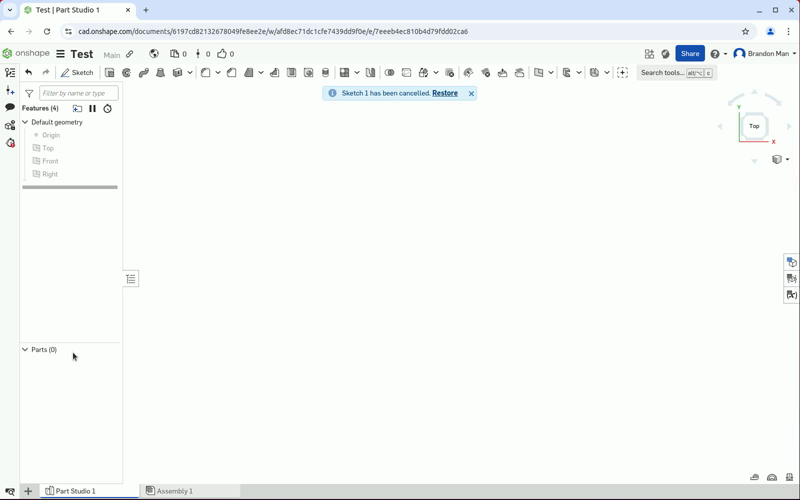
key(up)
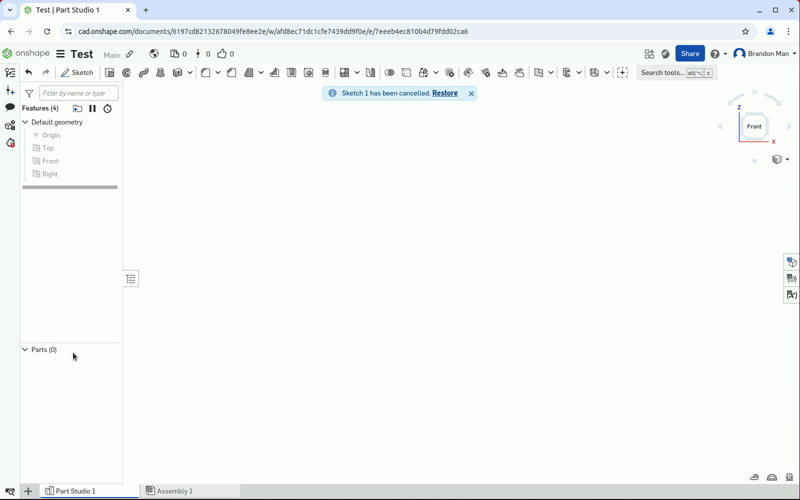
key_up(shift)
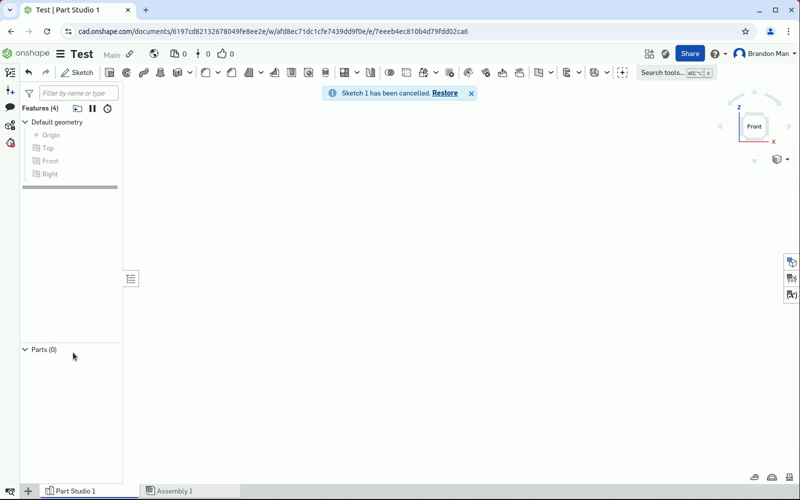
mouse_move(73, 352)
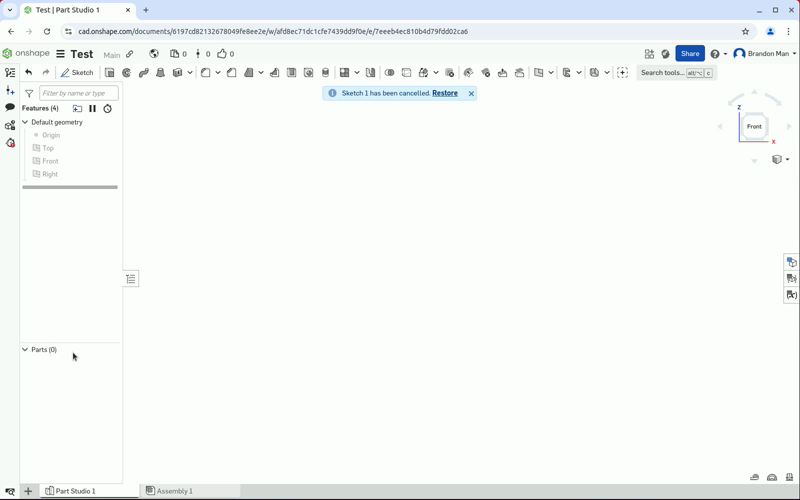
key(shift+y)
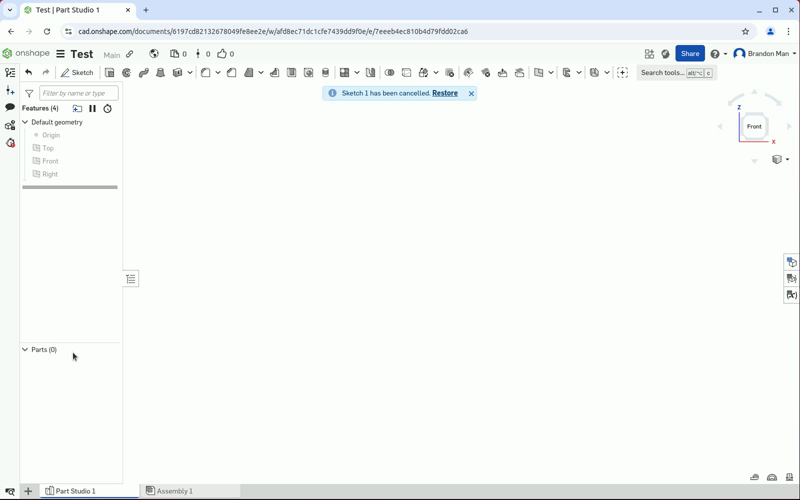
key(shift+s)
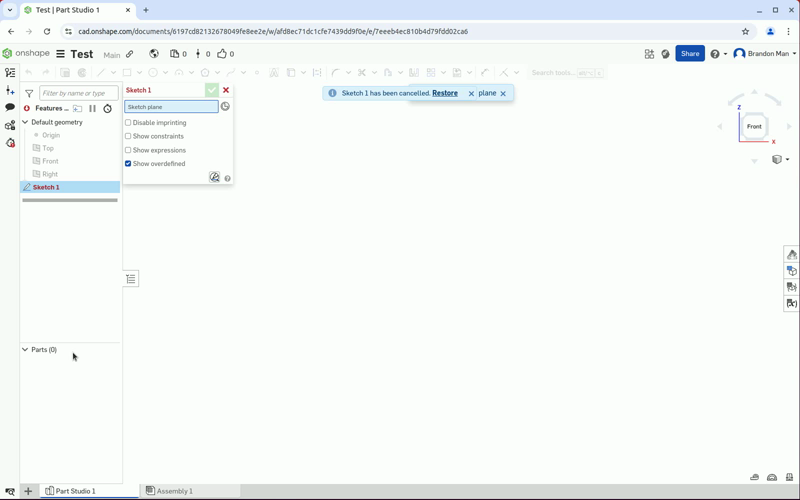
mouse_move(73, 163)
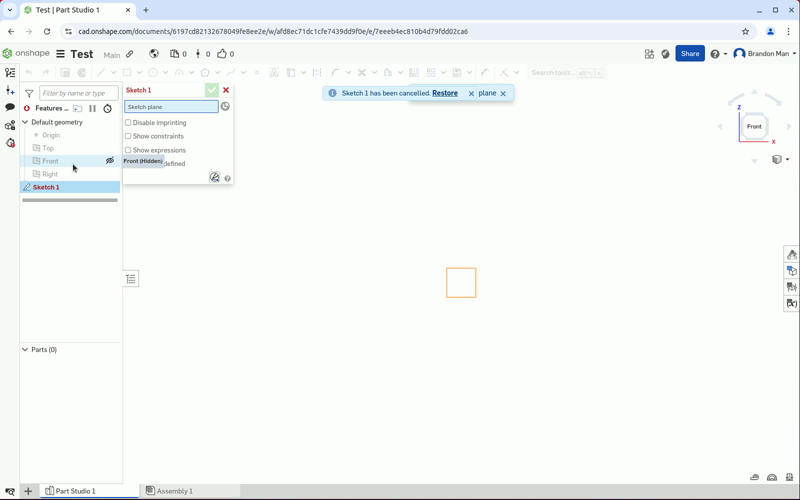
click(73, 163)
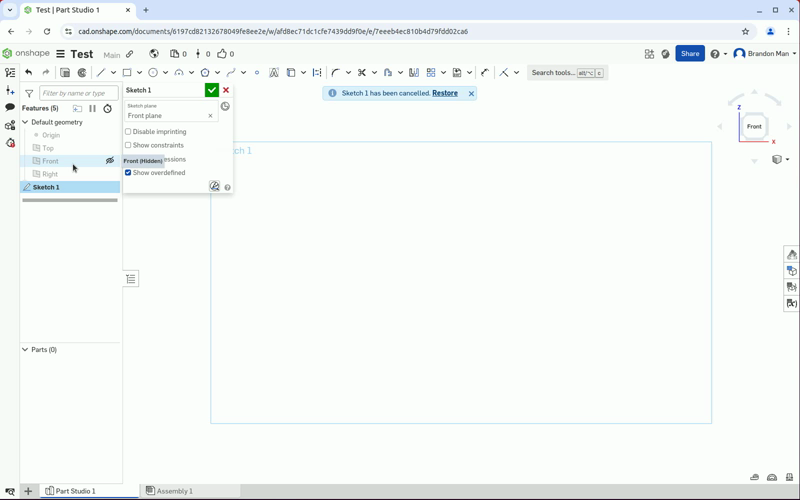
mouse_move(73, 352)
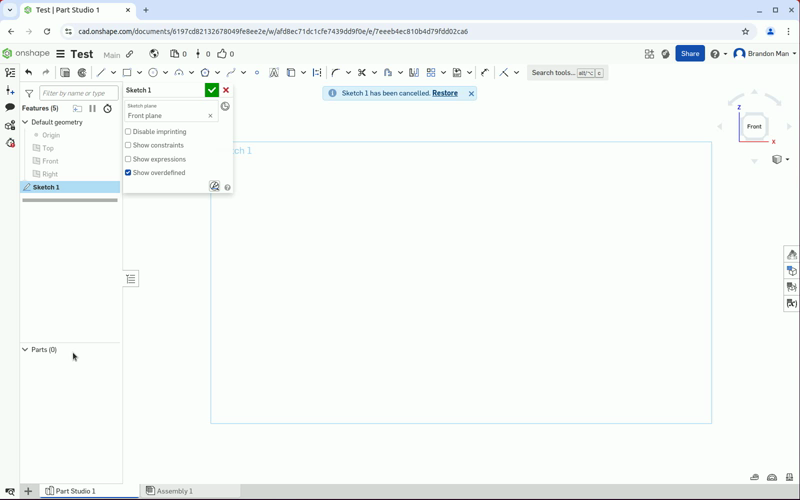
key(y)
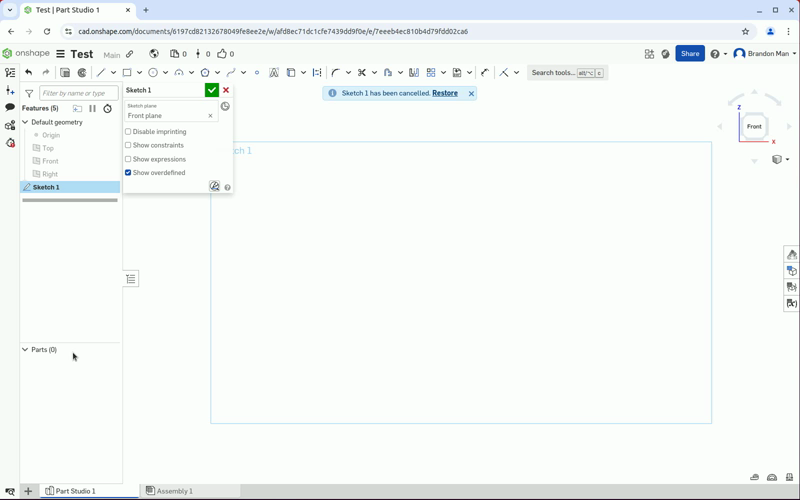
key(c)
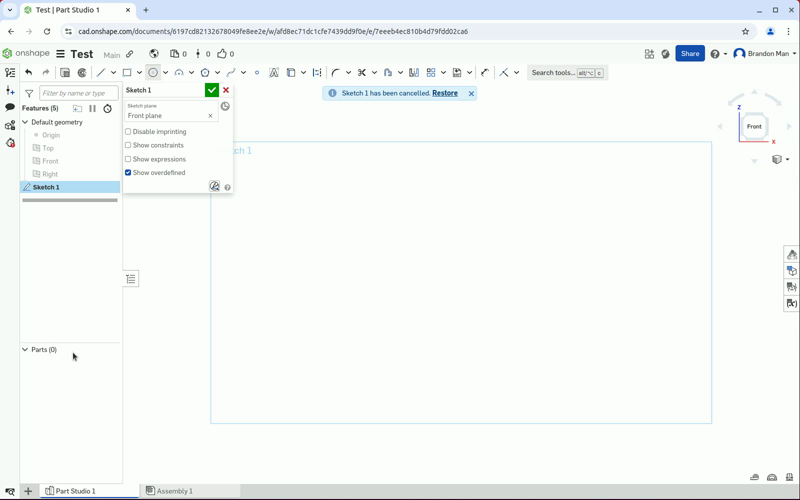
key_down(shift)
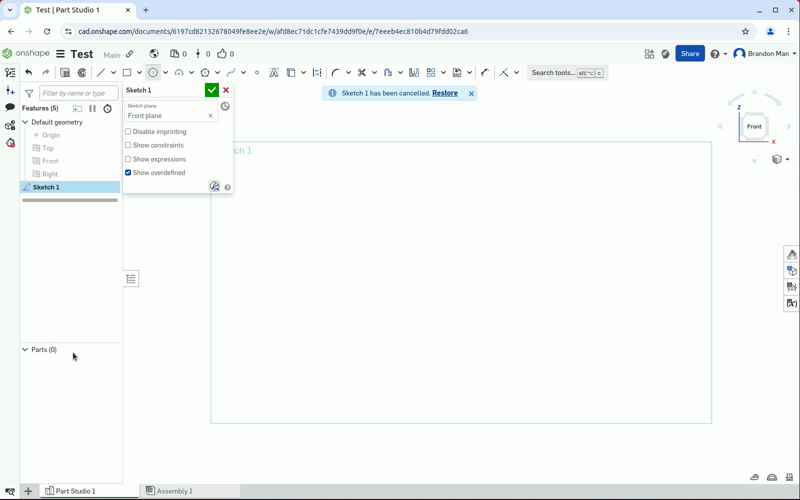
mouse_move(461, 282)
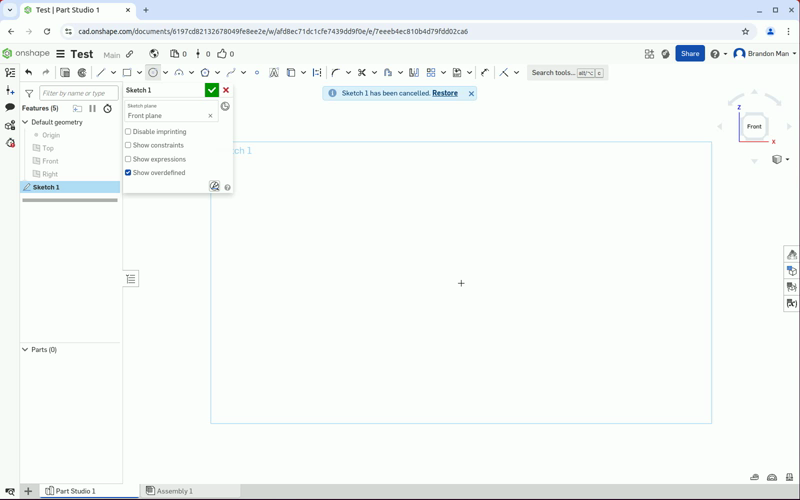
click(461, 282)
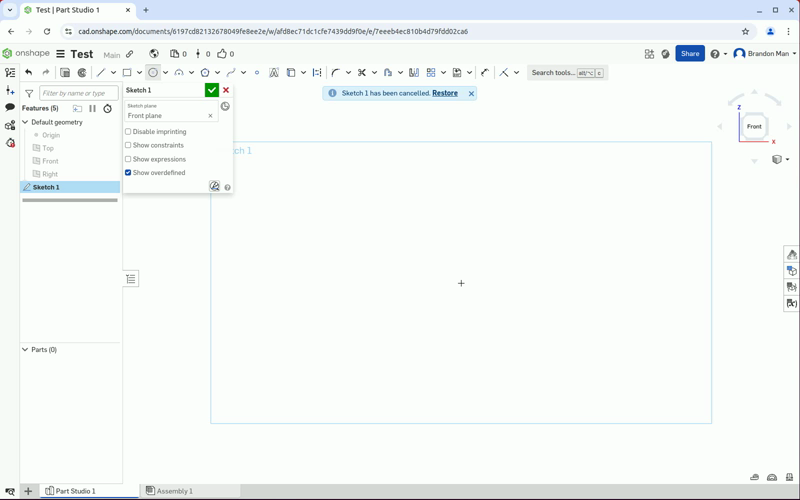
key_up(shift)
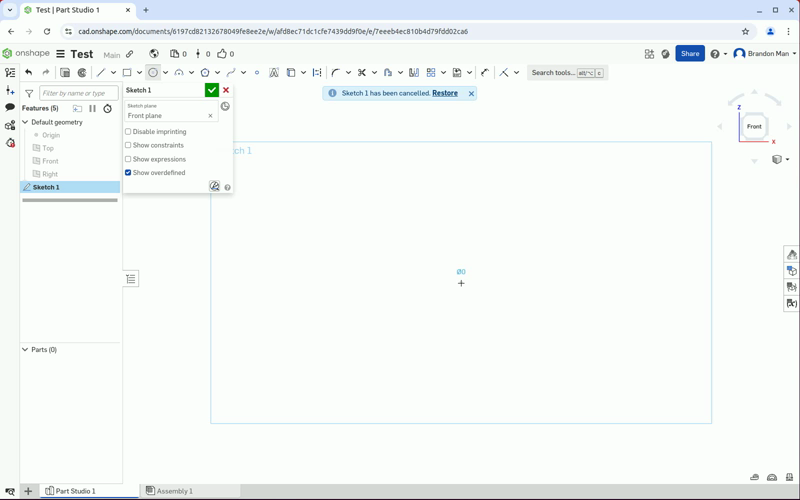
mouse_move(464, 282)
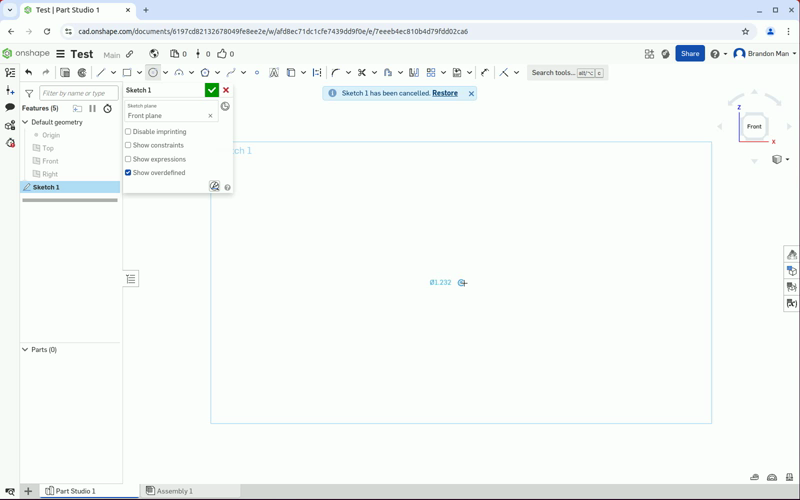
click(464, 282)
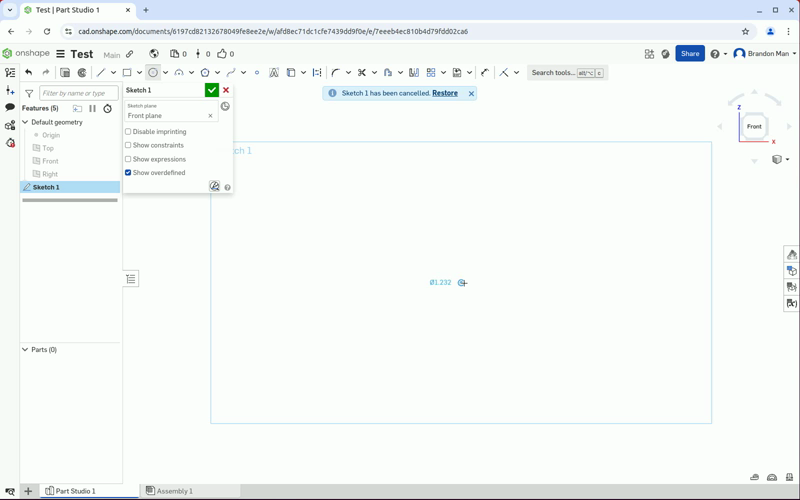
key(esc)
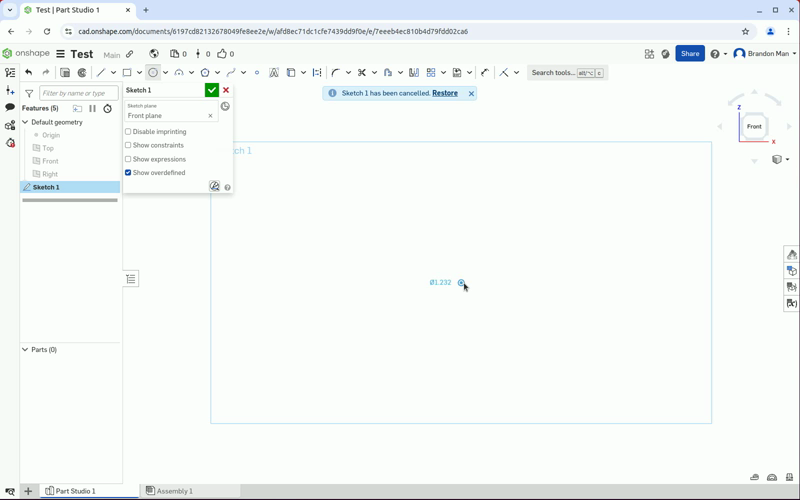
mouse_move(462, 283)
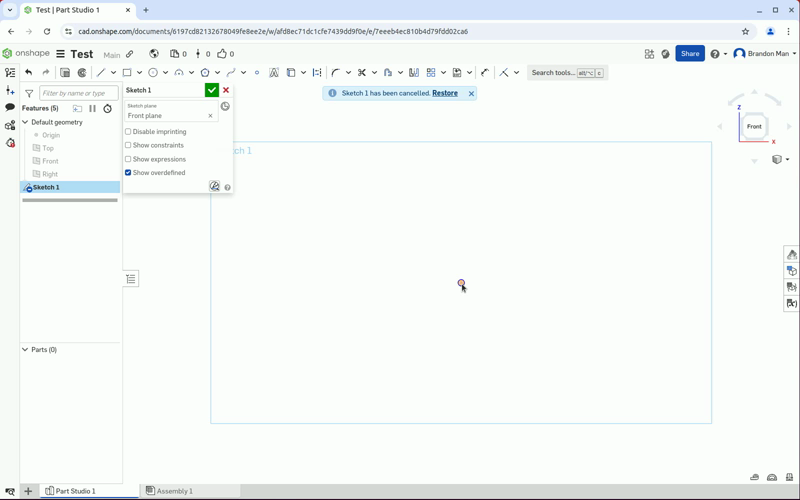
scroll(6)
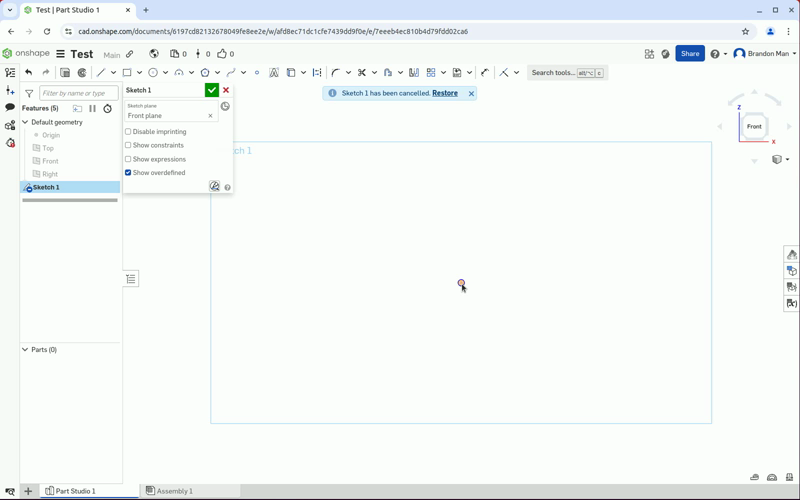
scroll(6)
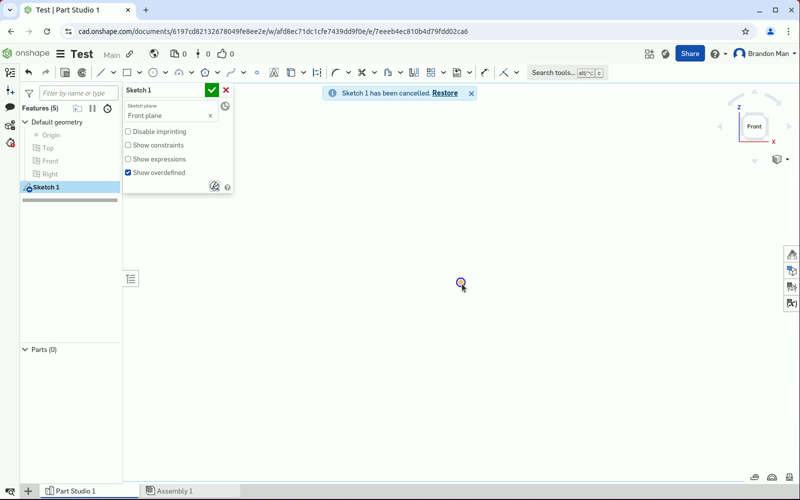
scroll(6)
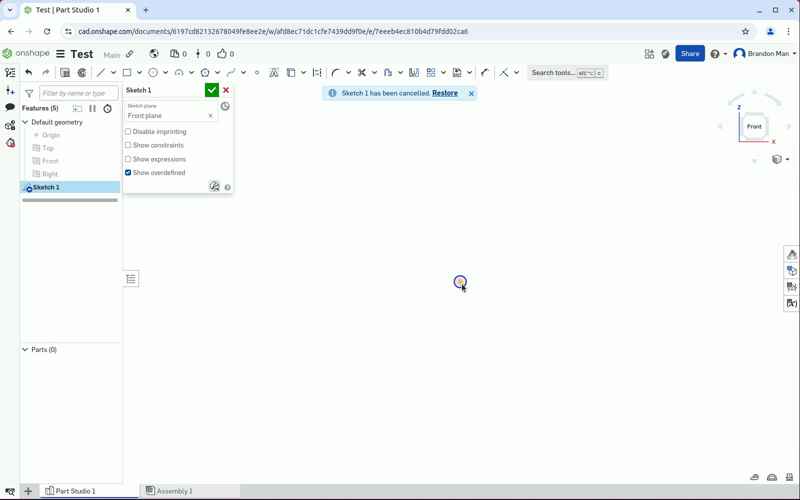
scroll(6)
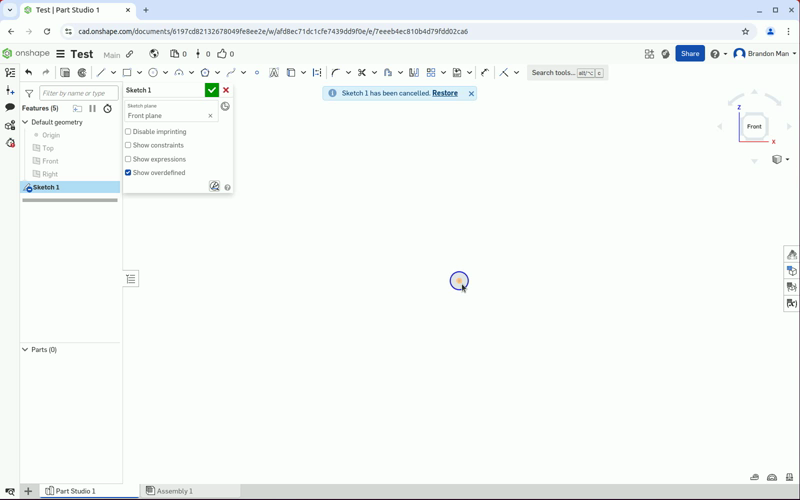
scroll(6)
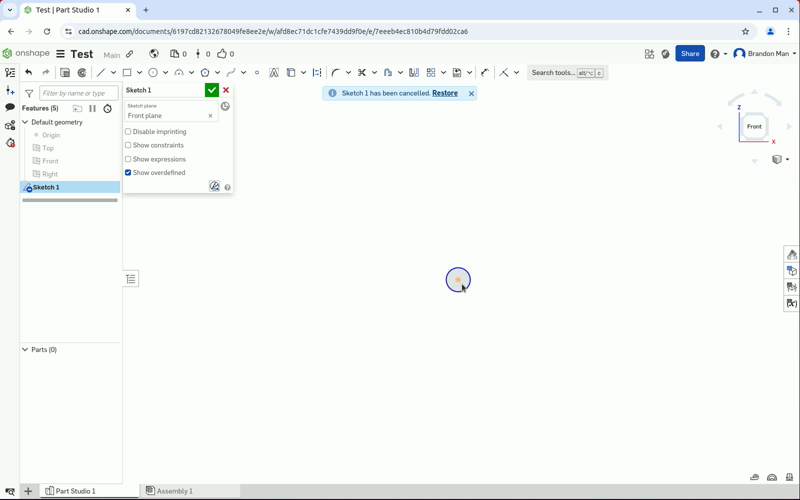
scroll(6)
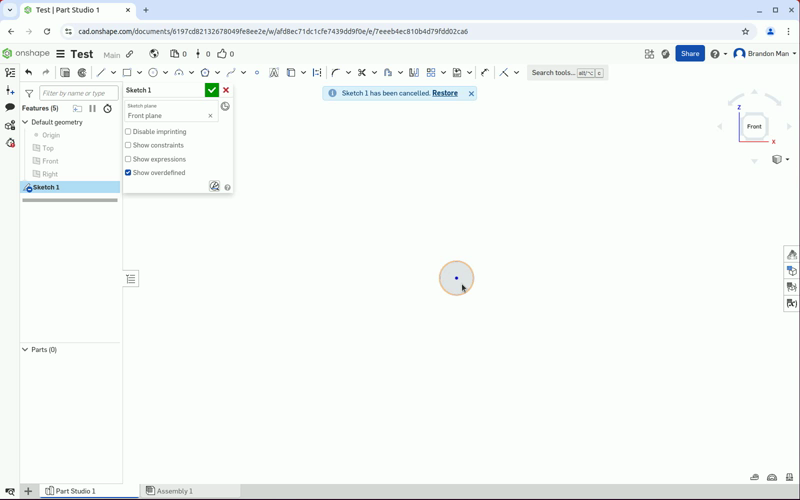
scroll(6)
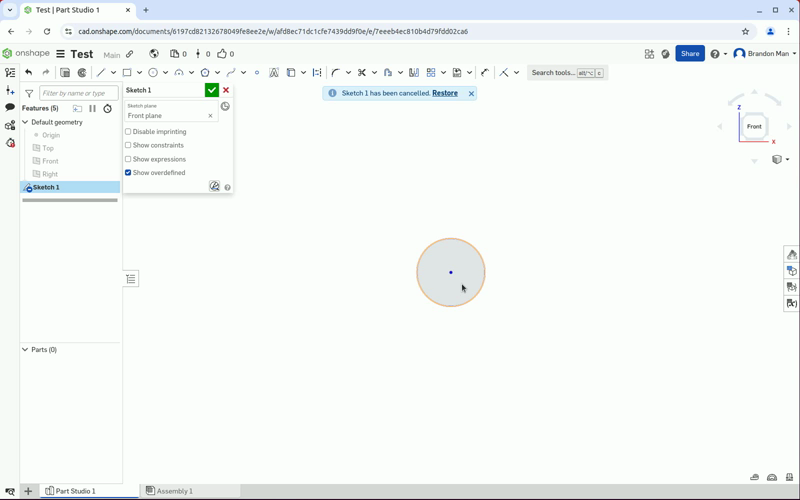
click(462, 283)
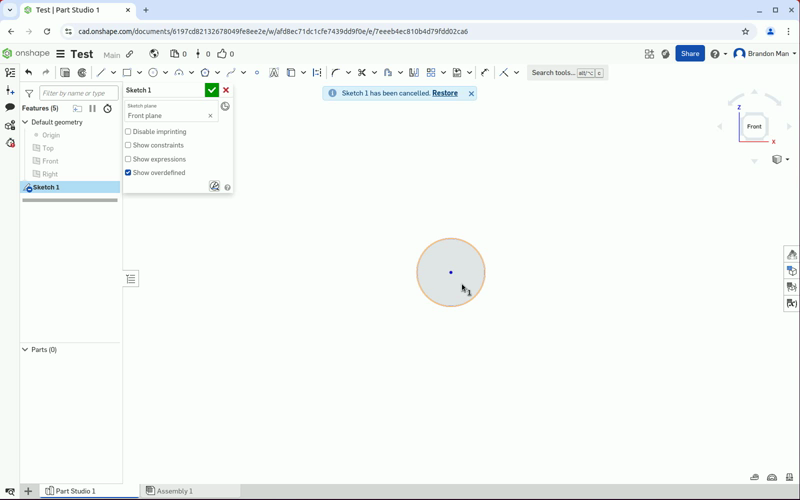
scroll(-6)
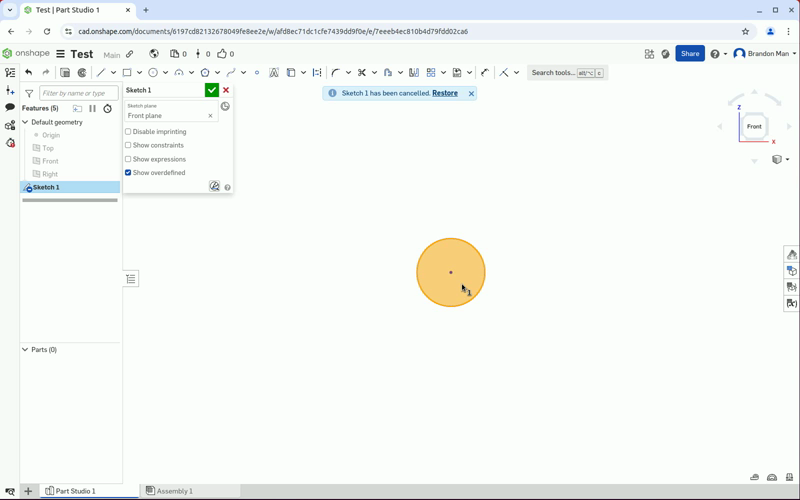
scroll(-6)
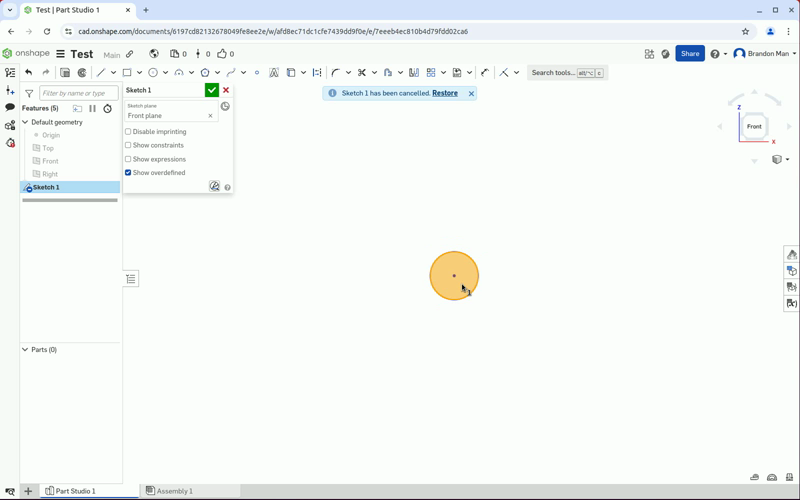
scroll(-6)
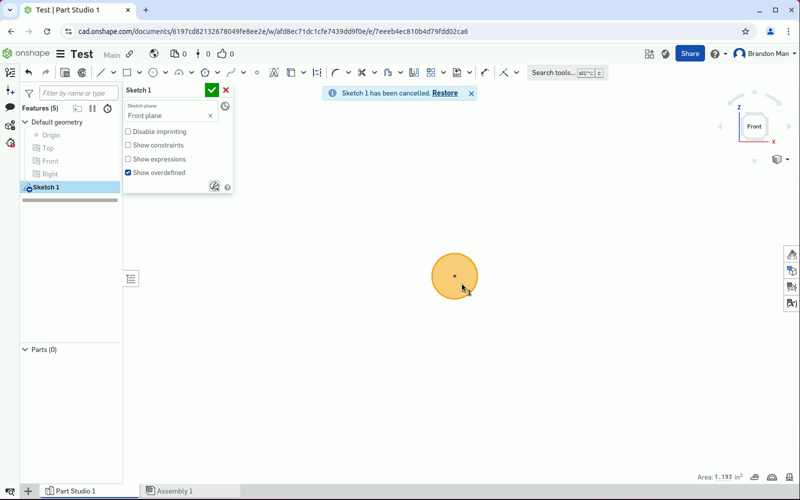
scroll(-6)
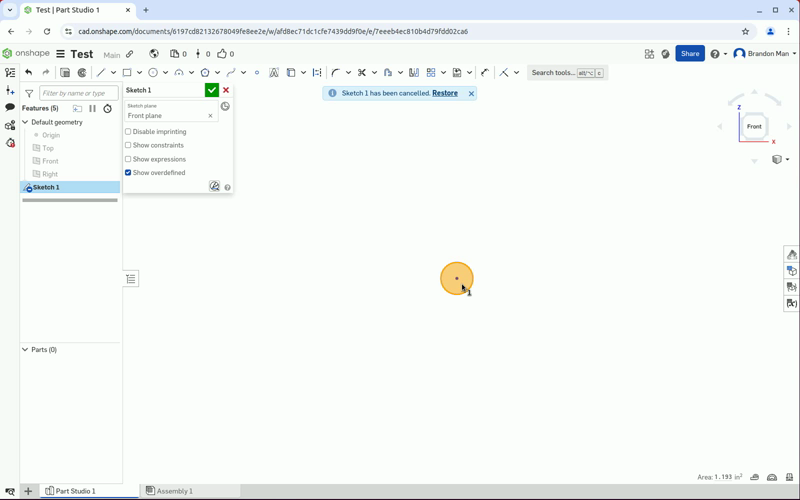
scroll(-6)
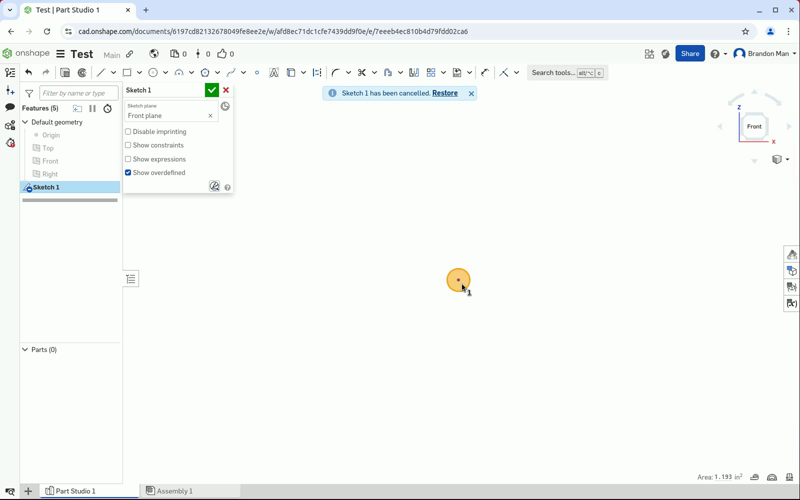
scroll(-6)
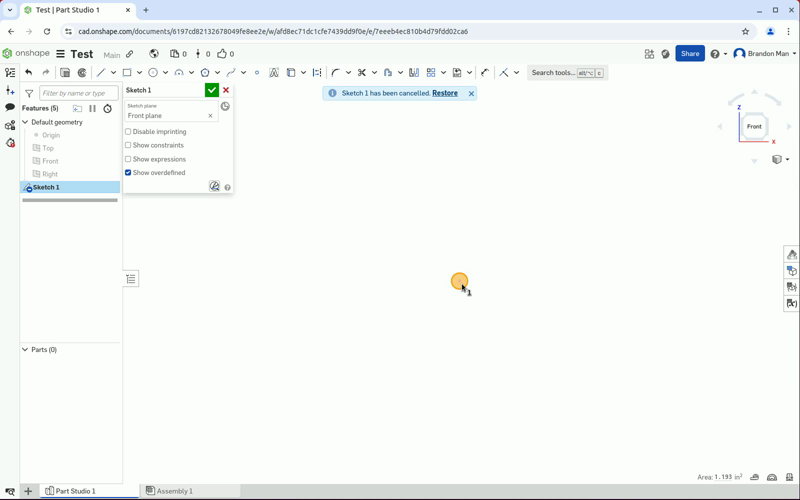
scroll(-6)
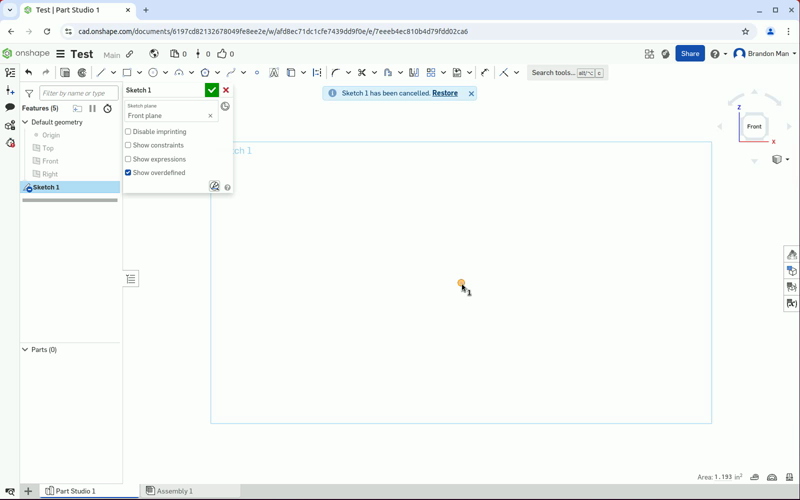
mouse_move(73, 352)
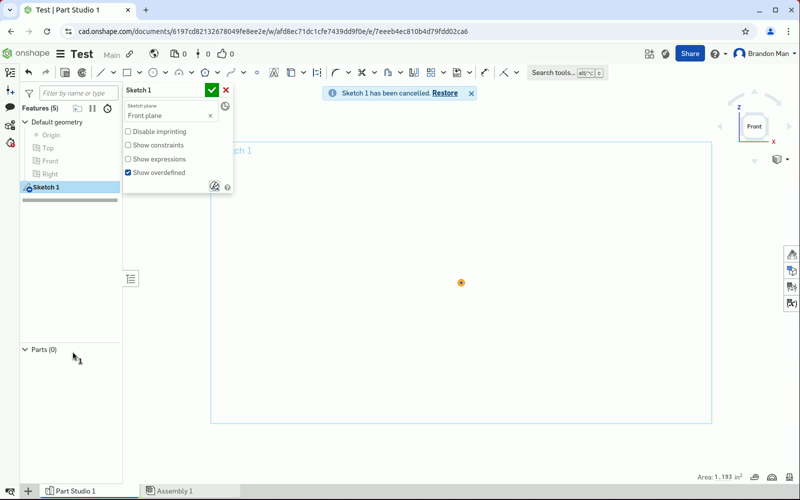
key(shift+y)
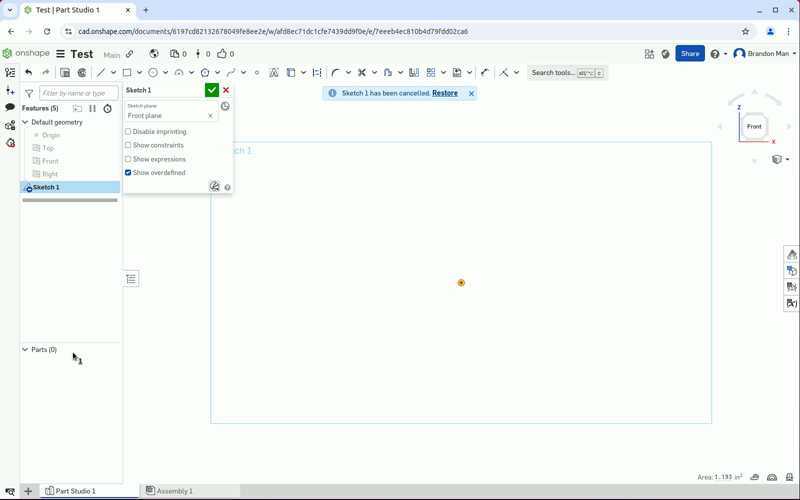
key(shift+e)
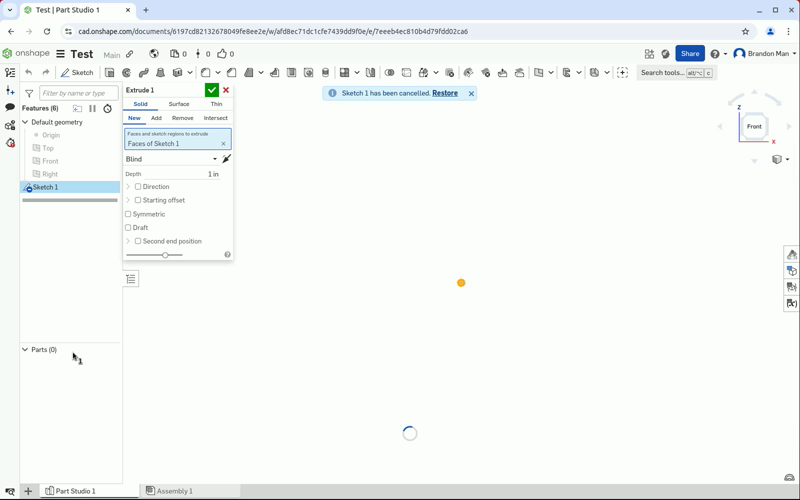
mouse_move(143, 106)
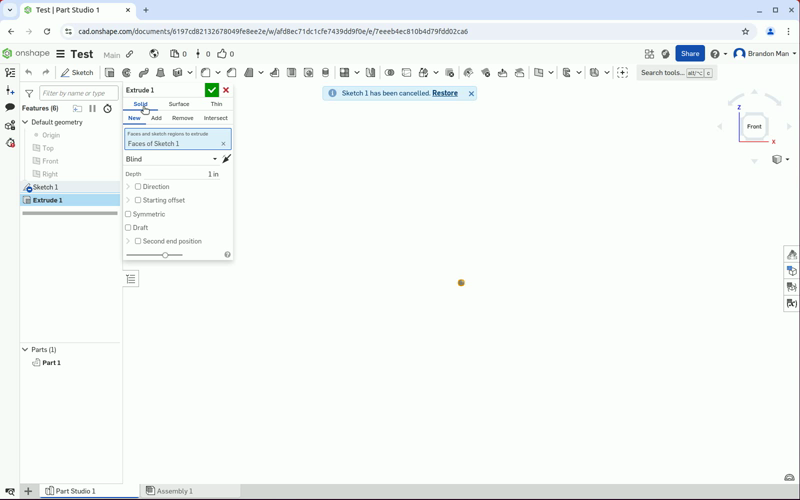
click(143, 106)
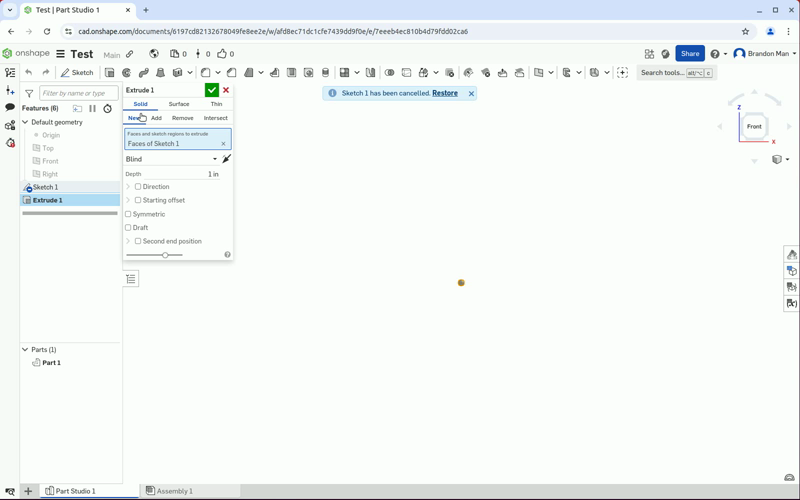
mouse_move(137, 120)
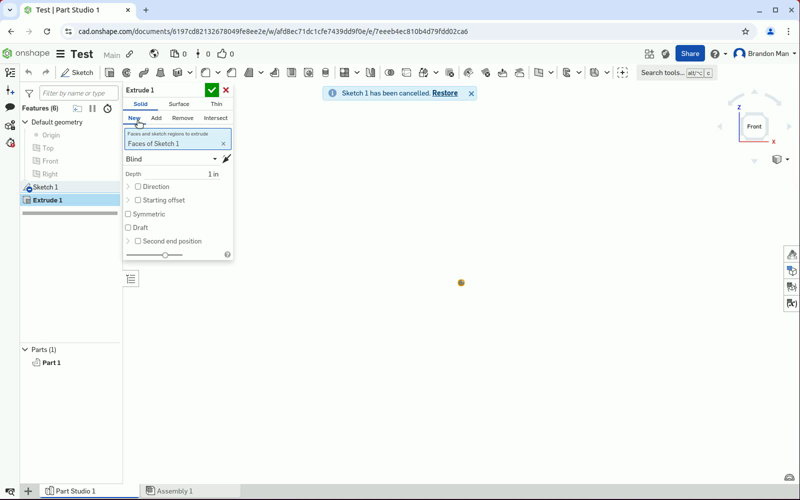
click(137, 120)
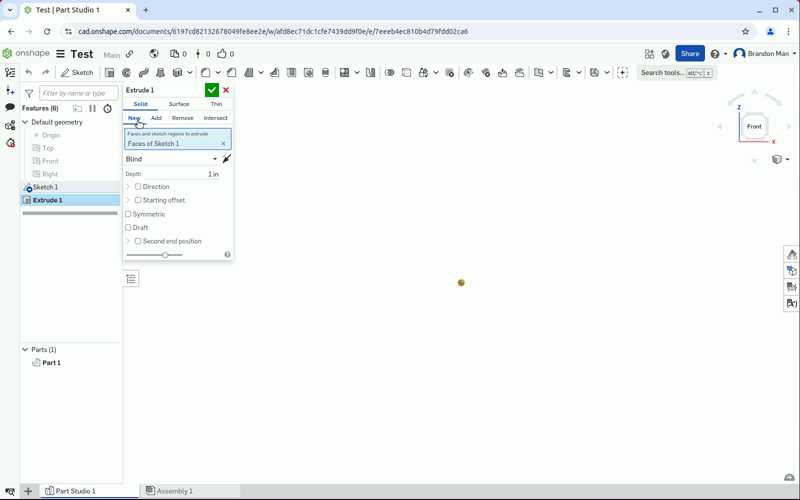
key(tab, 4)
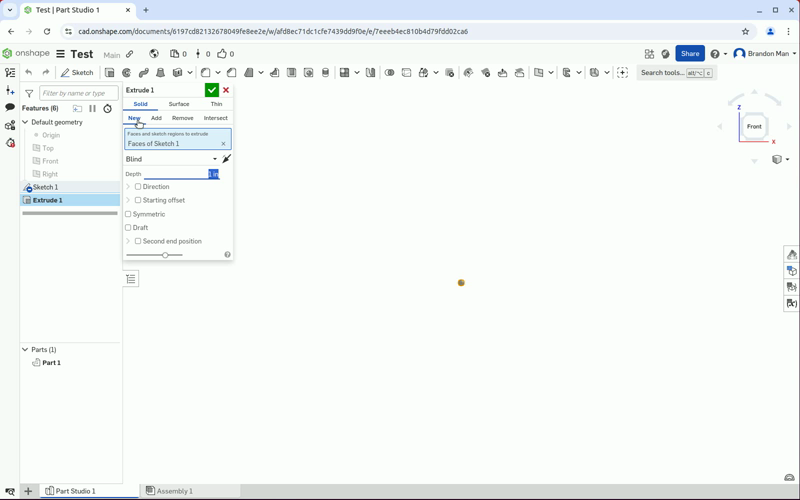
text(23.108)
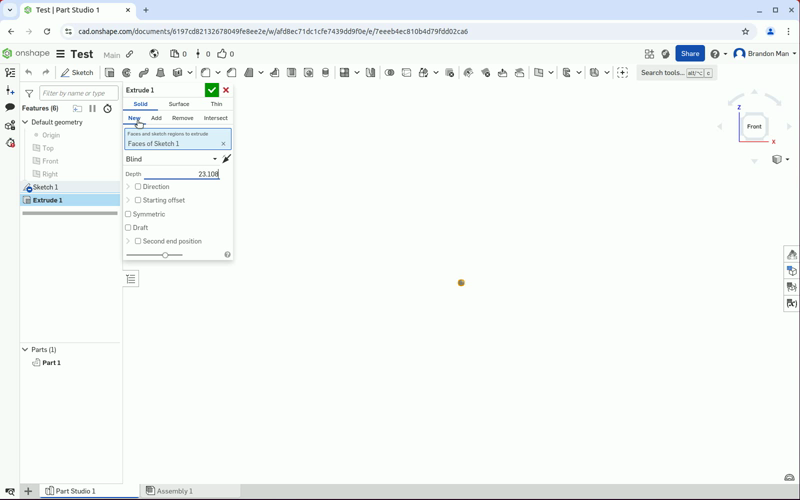
key(enter)
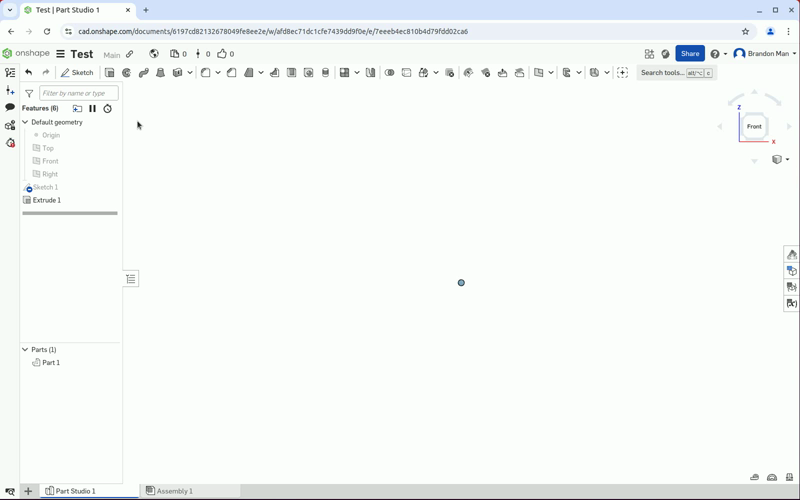
key(shift+h)
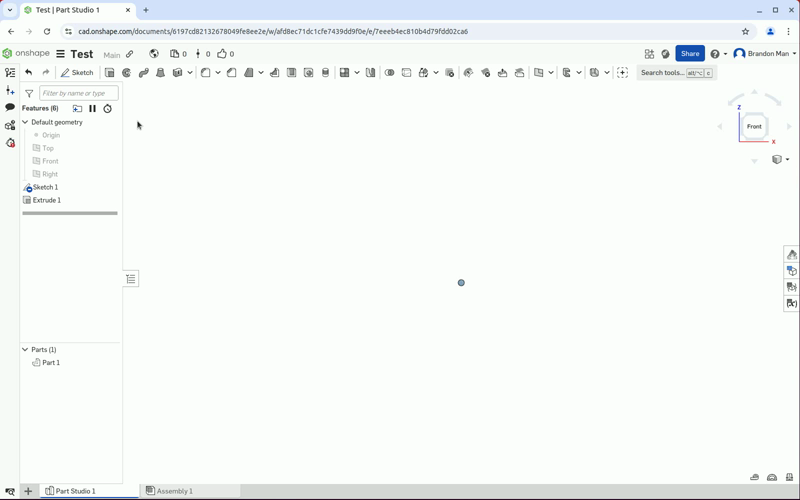
key(shift+h)
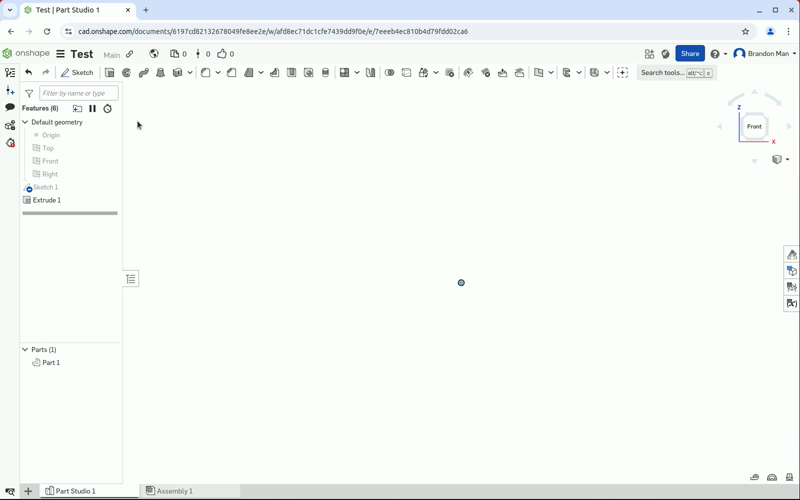
mouse_move(73, 189)
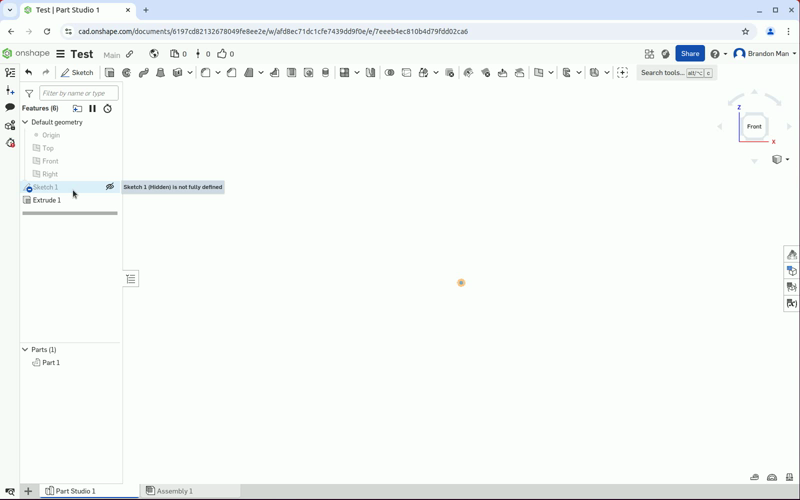
click(73, 189)
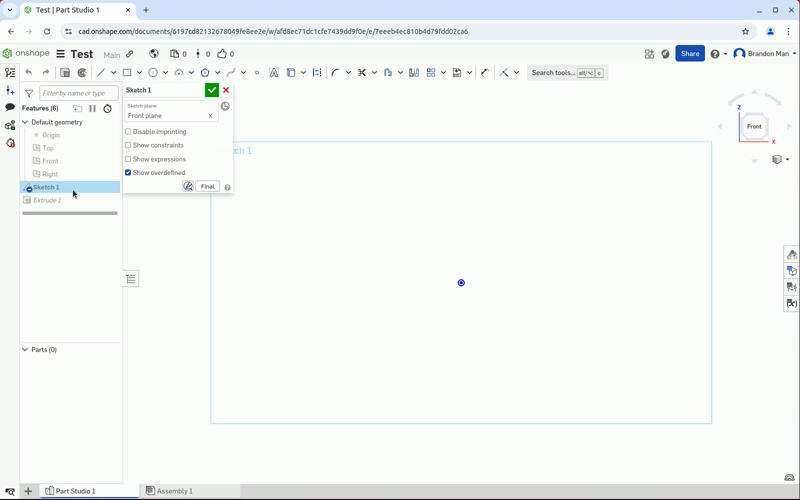
mouse_move(229, 92)
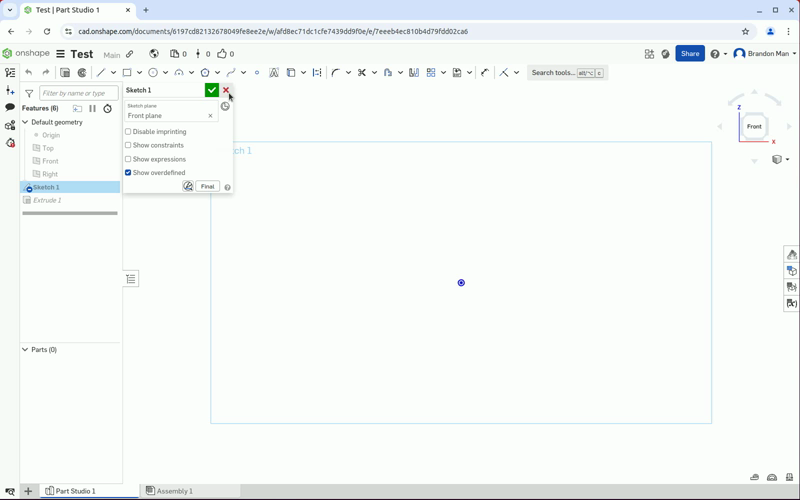
click(229, 92)
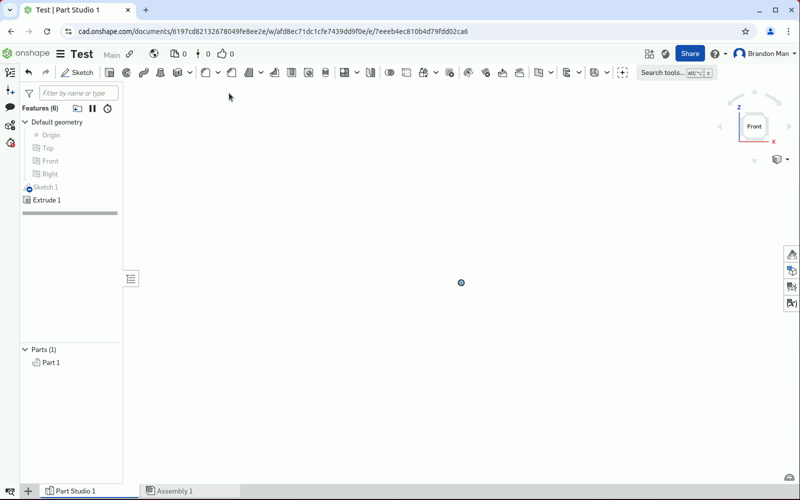
mouse_move(541, 75)
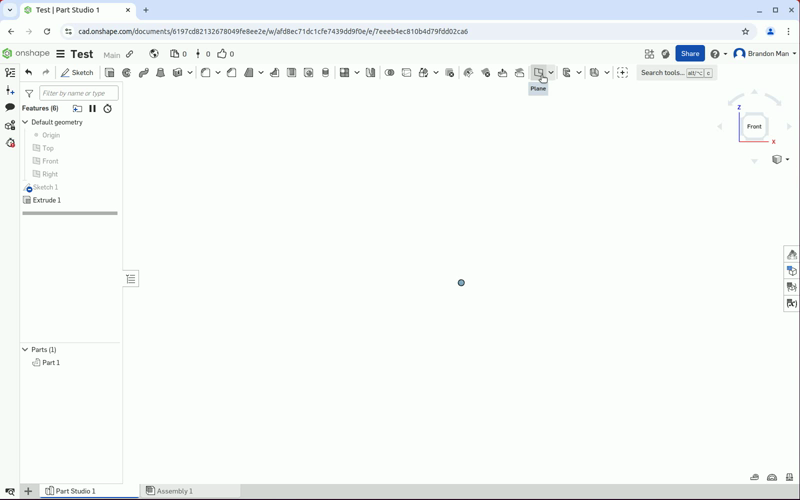
click(541, 75)
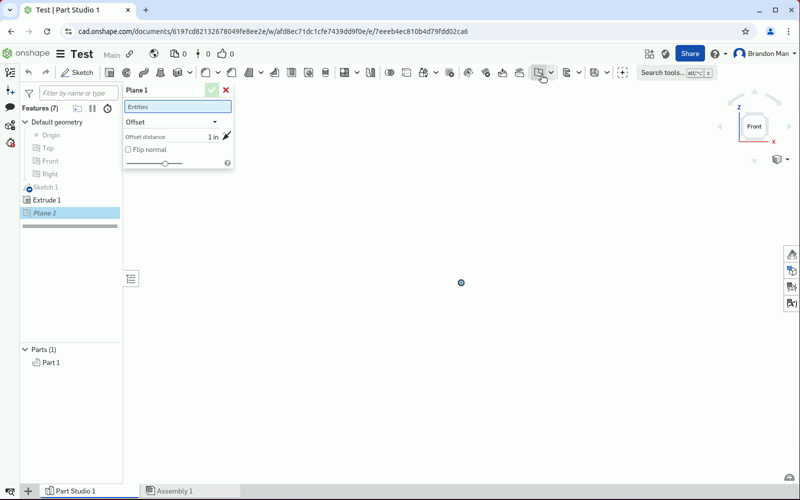
mouse_move(73, 163)
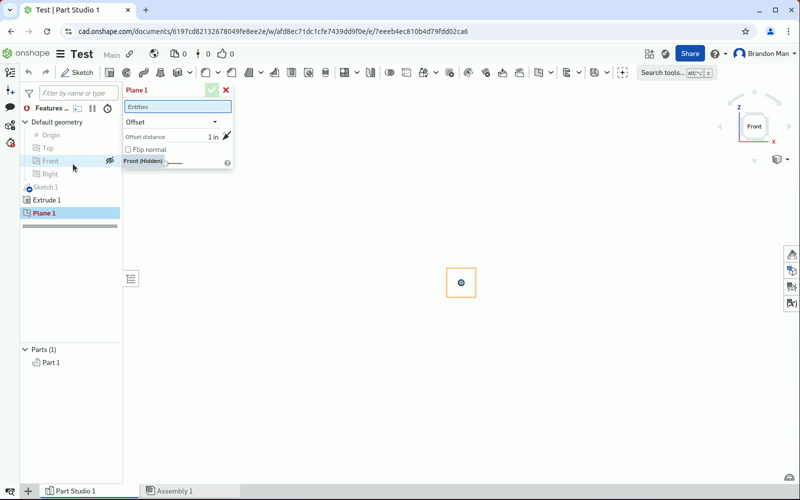
click(73, 163)
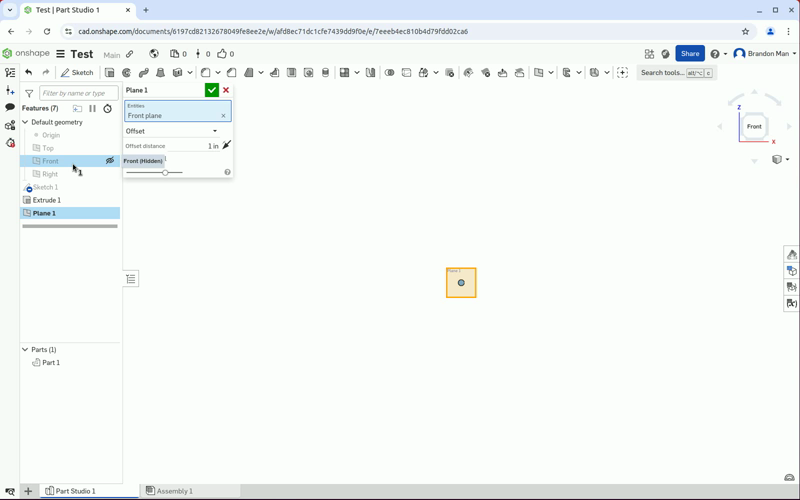
key(tab, 2)
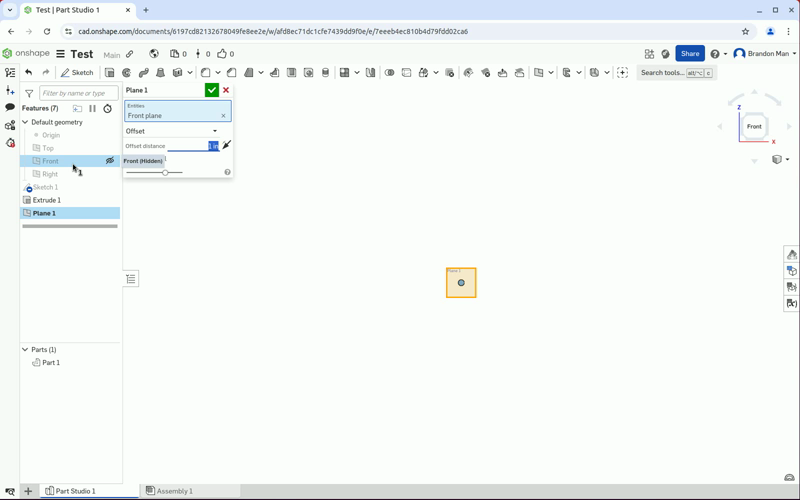
text(23.108)
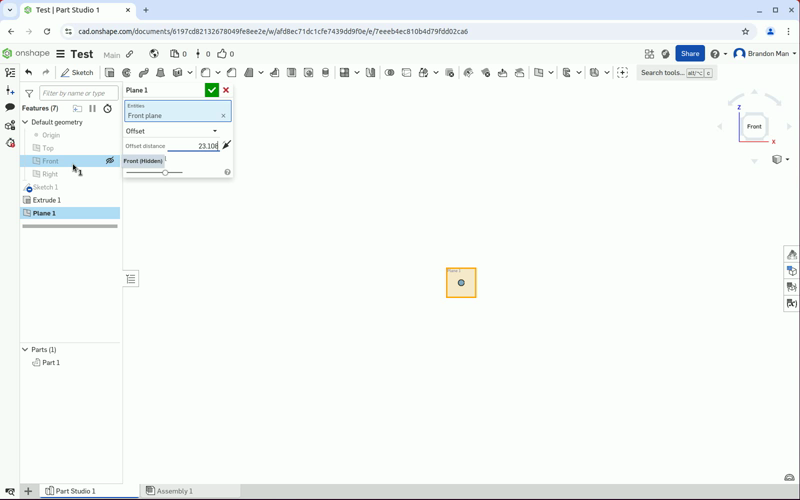
key(enter, 2)
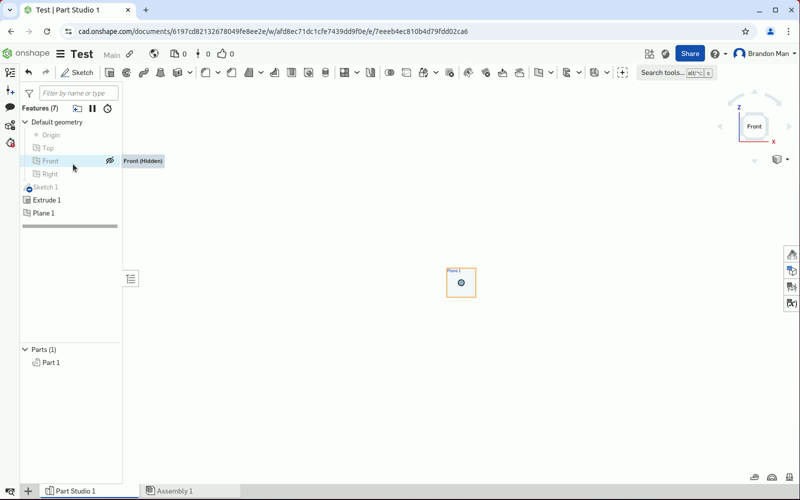
key(shift+s)
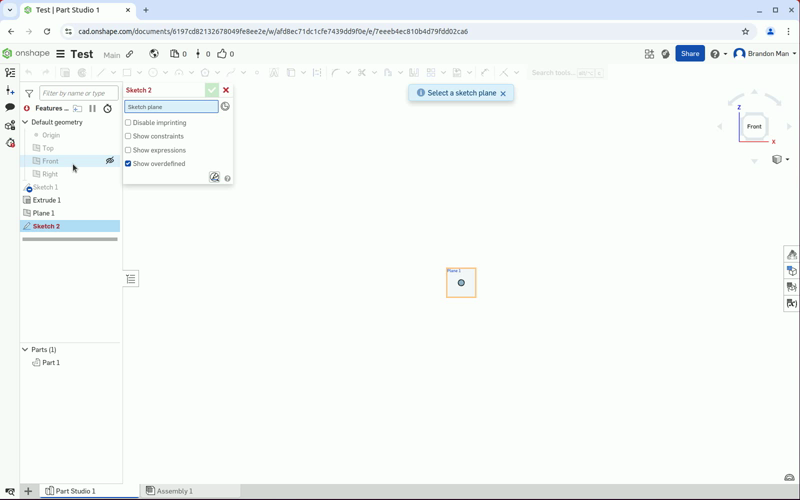
mouse_move(73, 215)
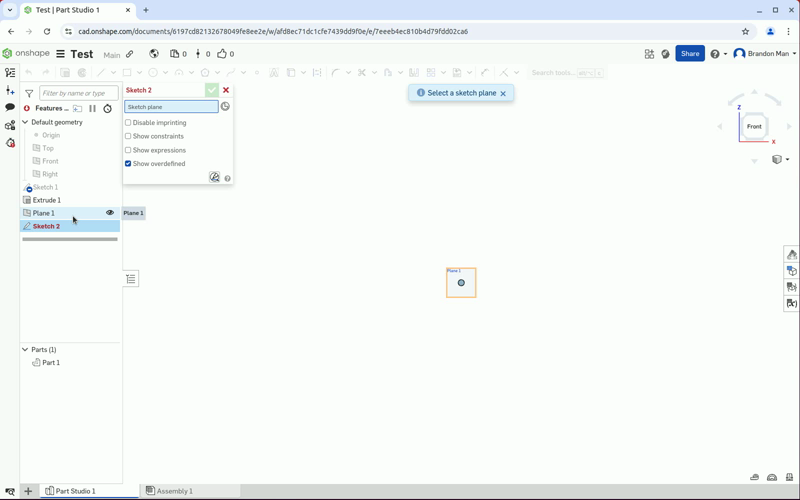
click(73, 215)
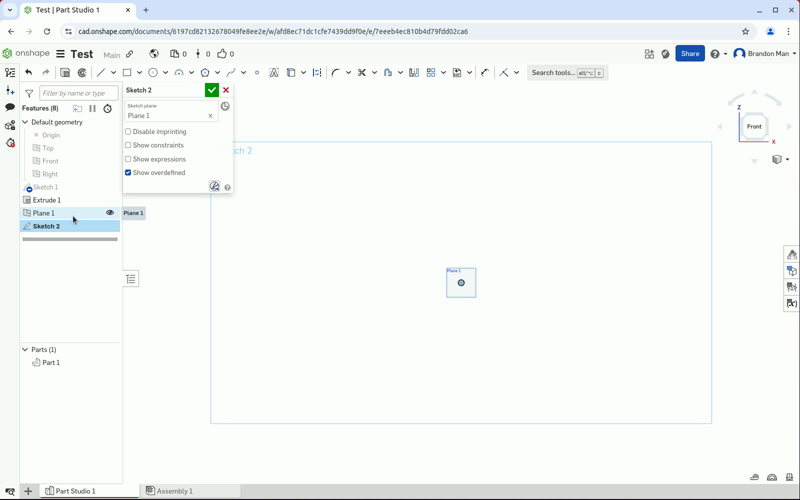
mouse_move(73, 352)
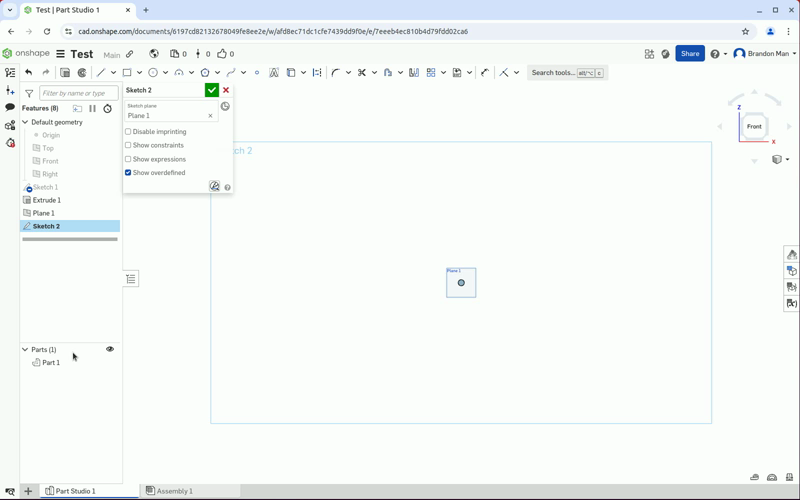
key(y)
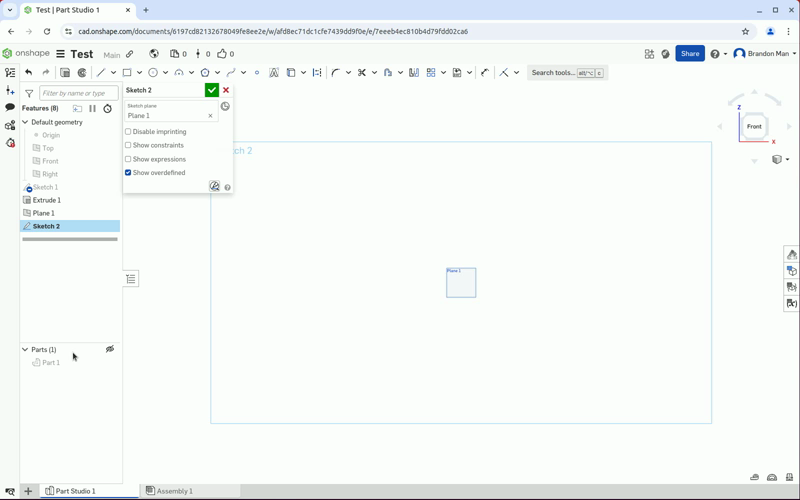
key(c)
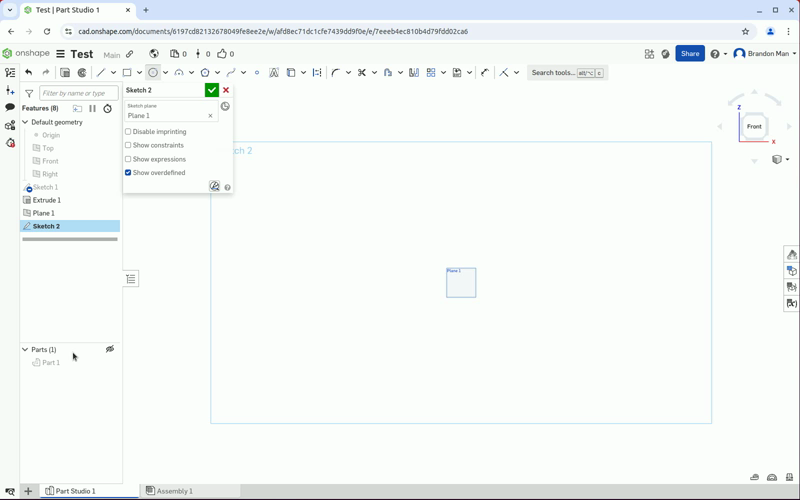
key_down(shift)
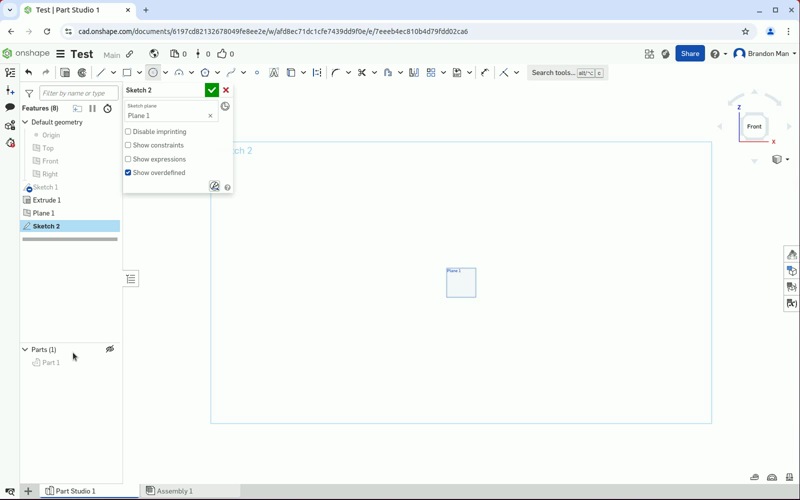
mouse_move(461, 282)
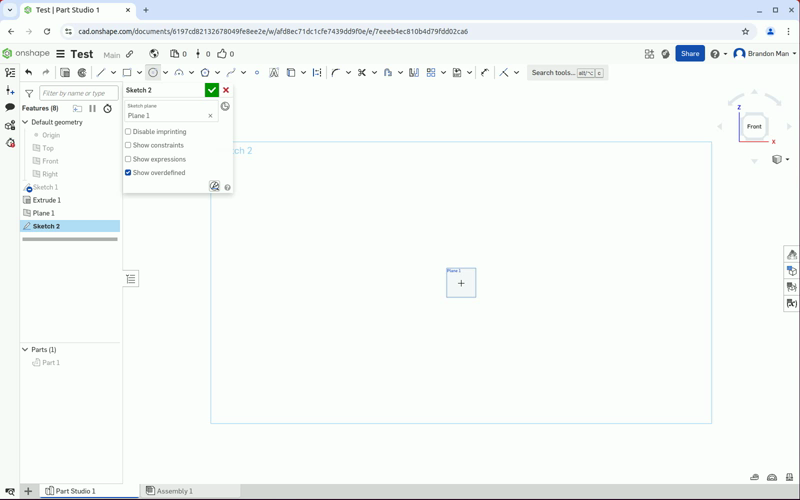
click(461, 282)
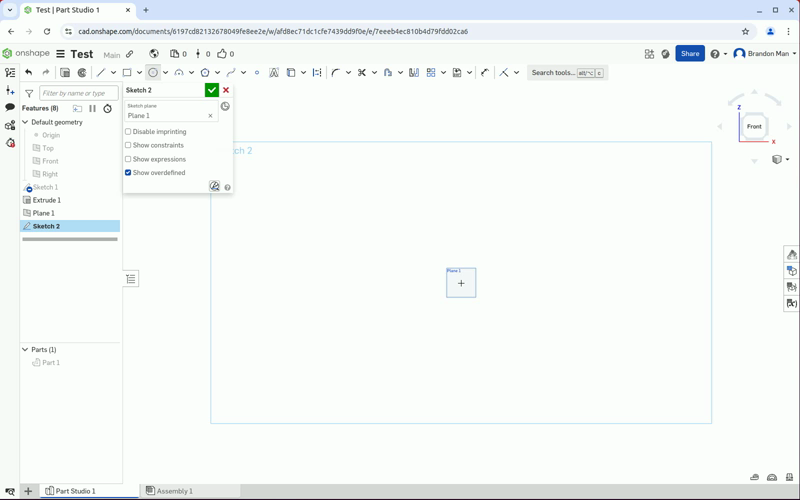
key_up(shift)
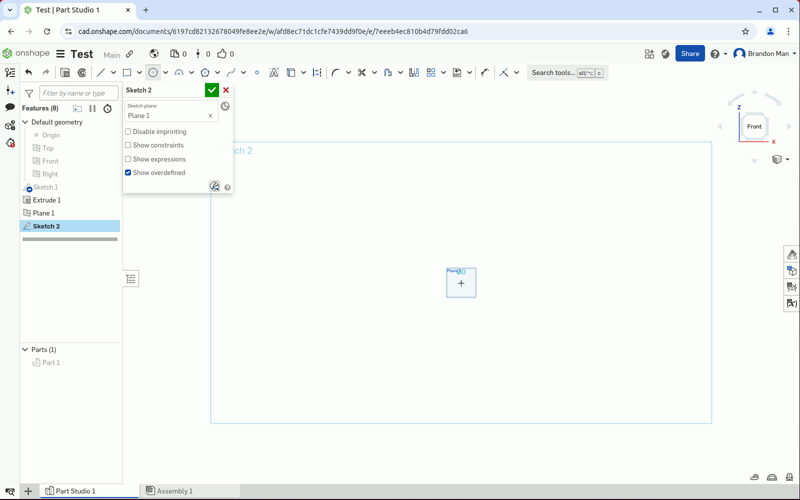
mouse_move(463, 282)
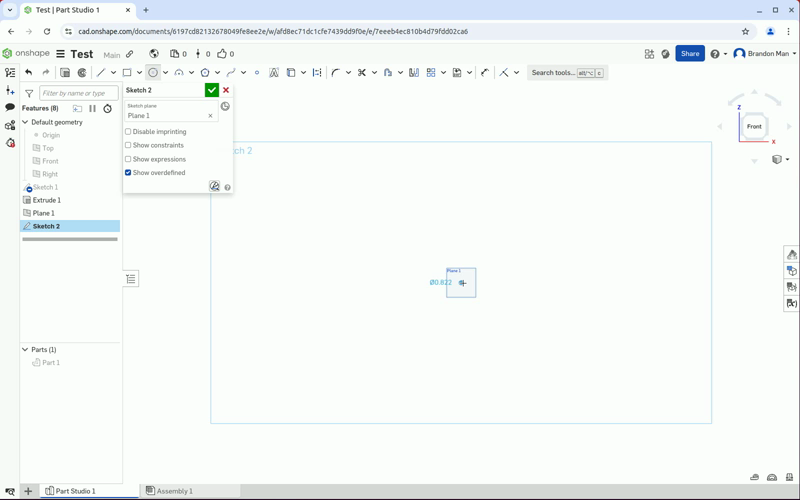
scroll(6)
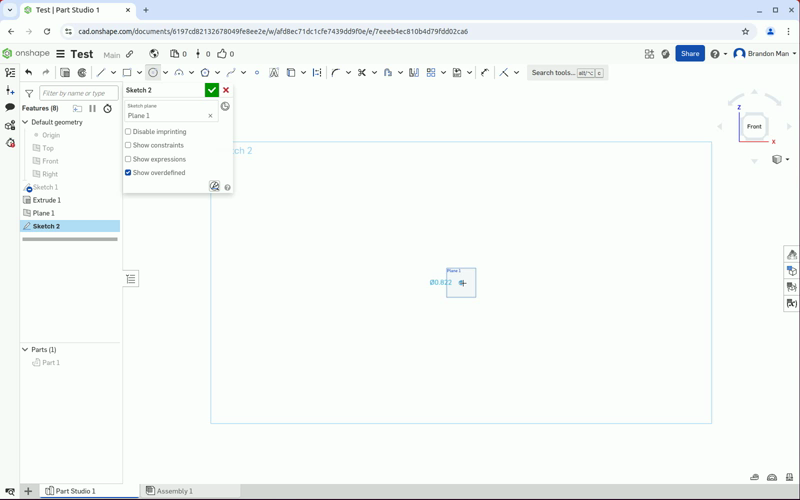
scroll(6)
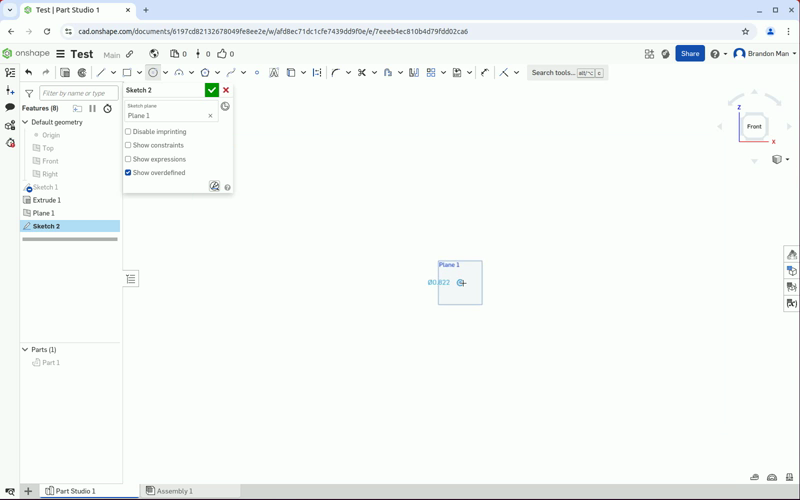
scroll(6)
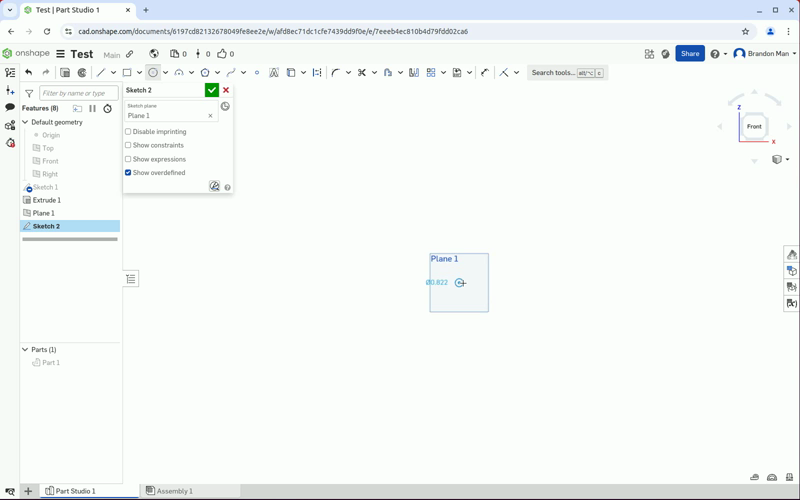
scroll(6)
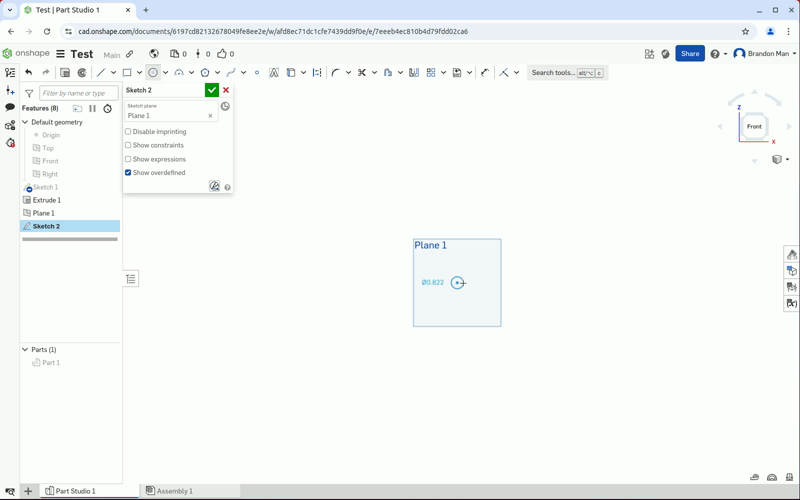
scroll(6)
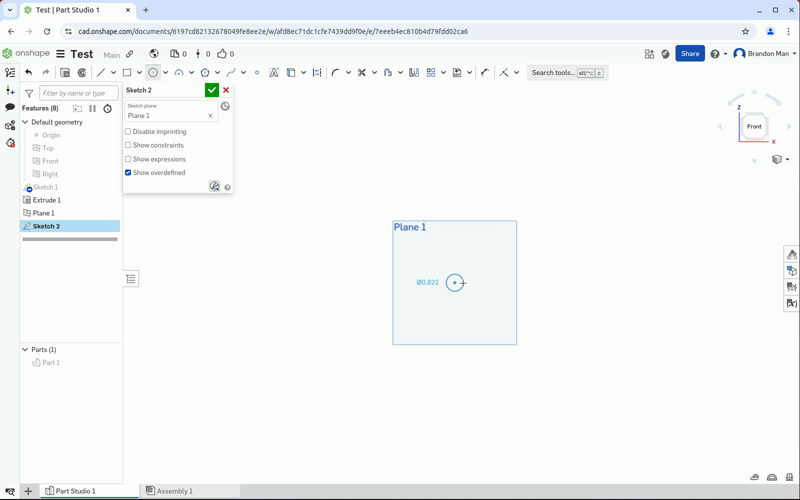
scroll(6)
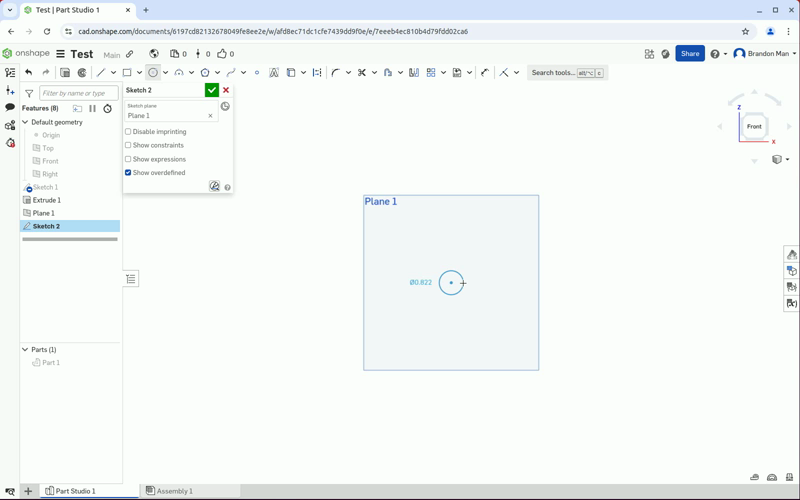
scroll(6)
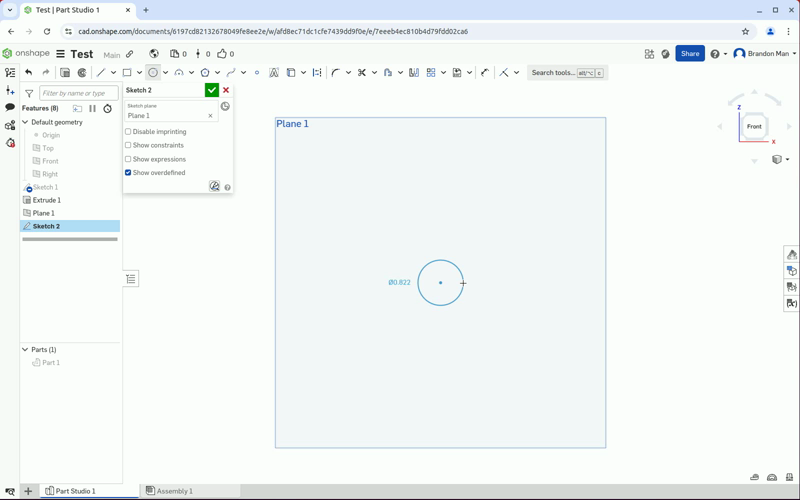
click(463, 282)
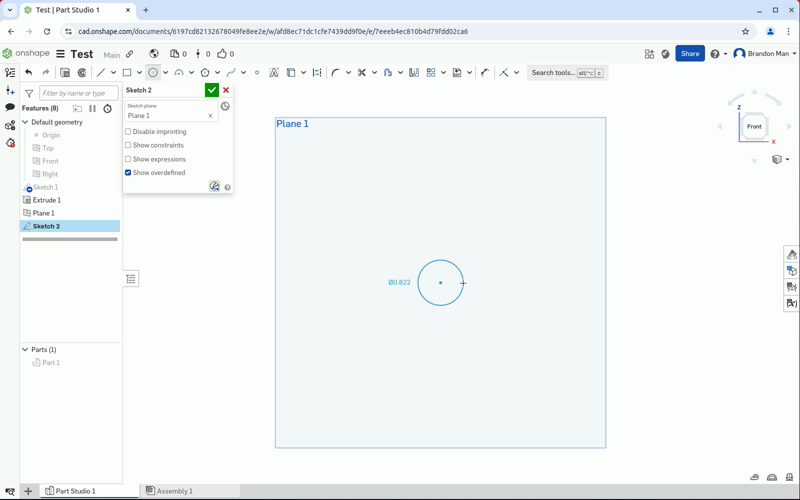
scroll(-6)
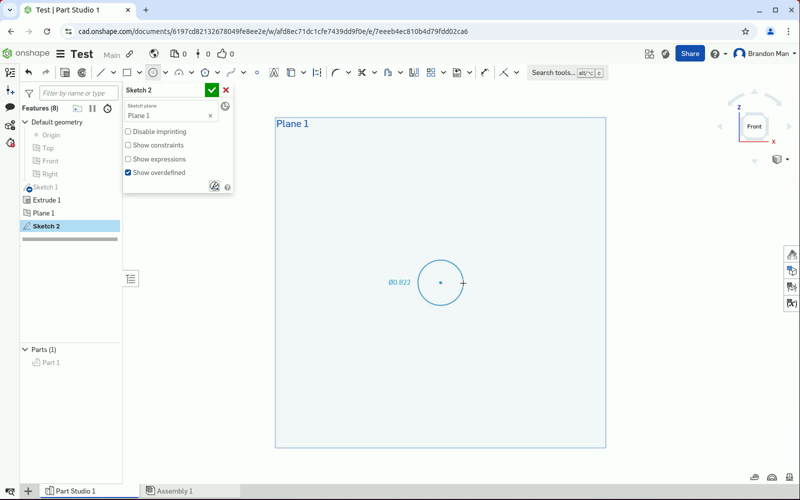
scroll(-6)
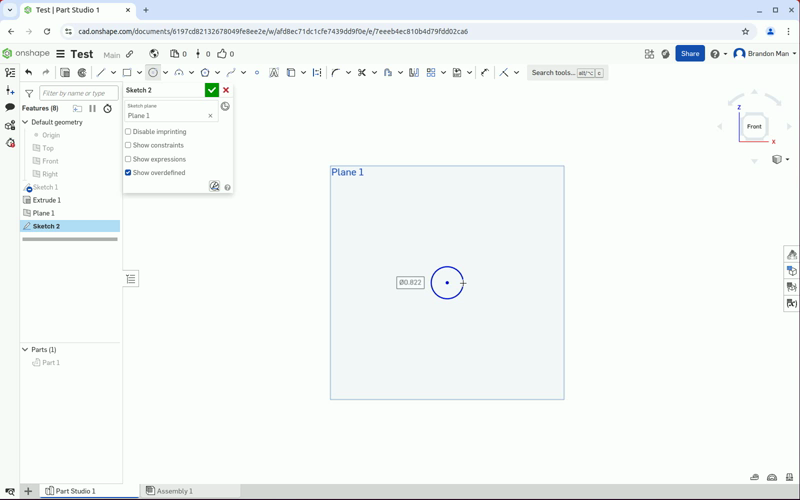
scroll(-6)
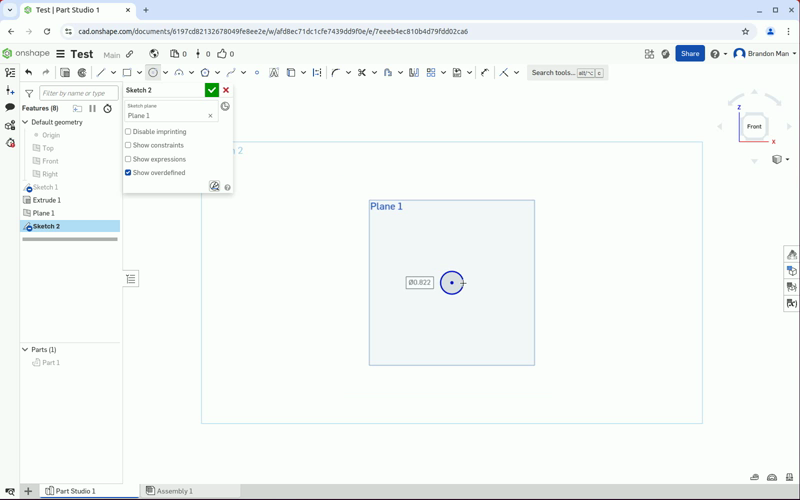
scroll(-6)
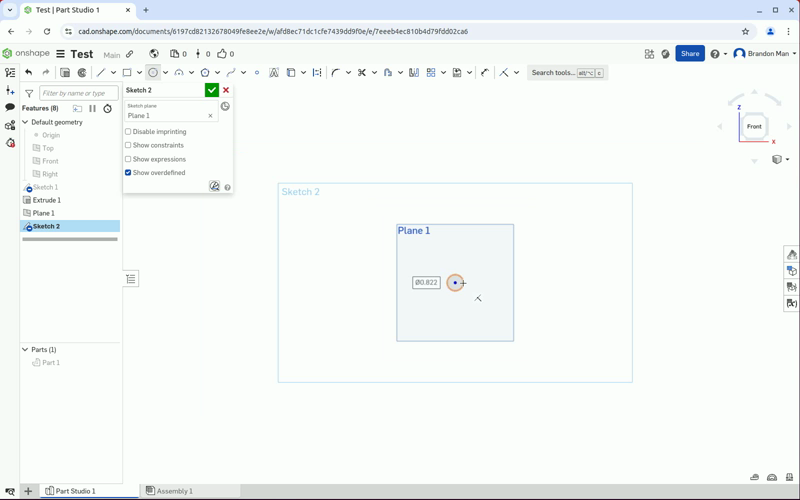
scroll(-6)
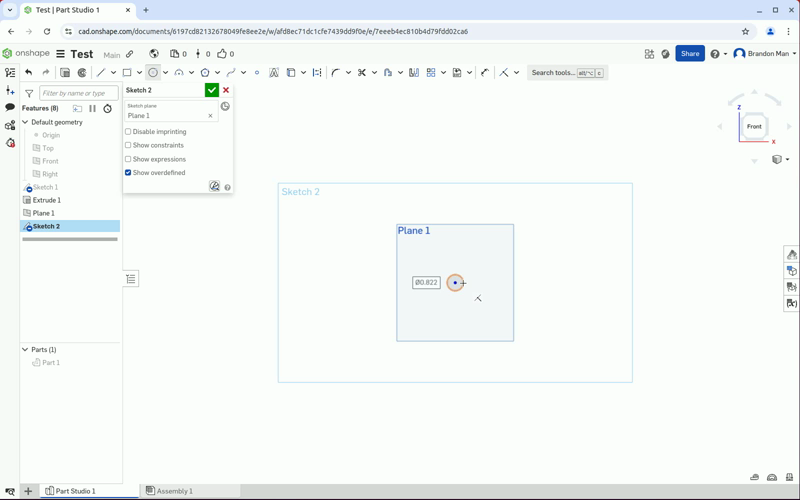
scroll(-6)
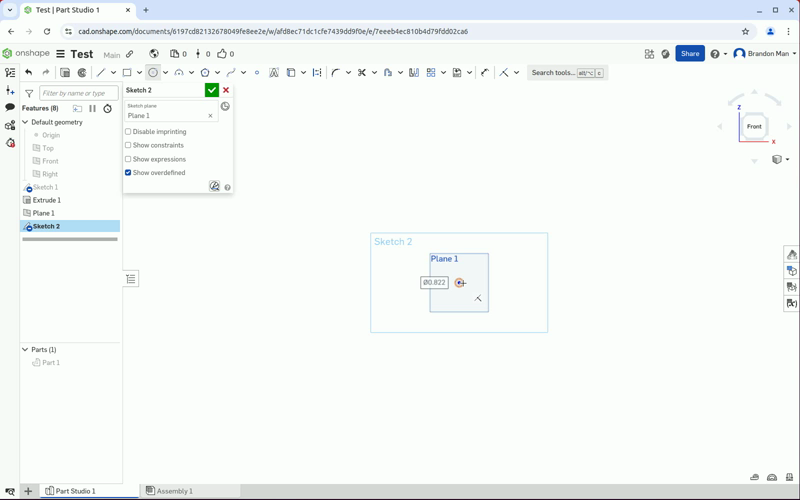
scroll(-6)
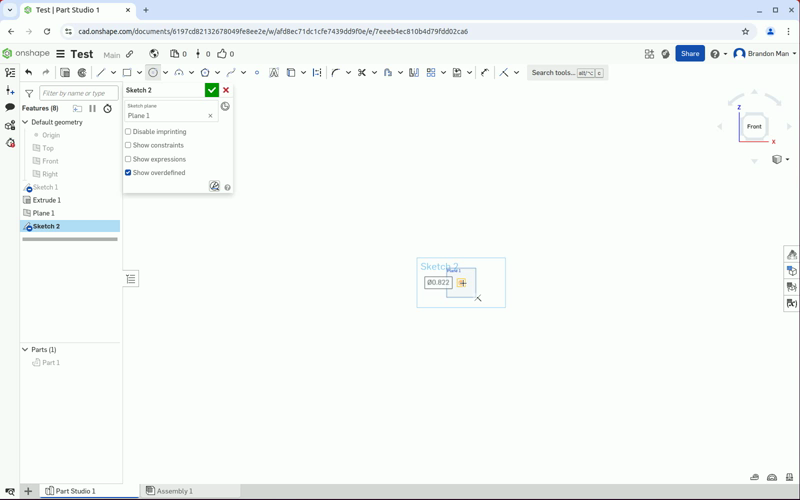
key(esc)
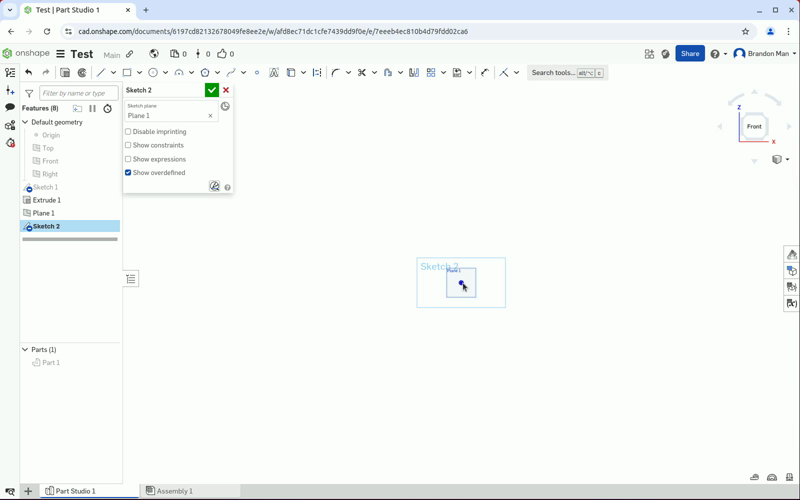
mouse_move(461, 282)
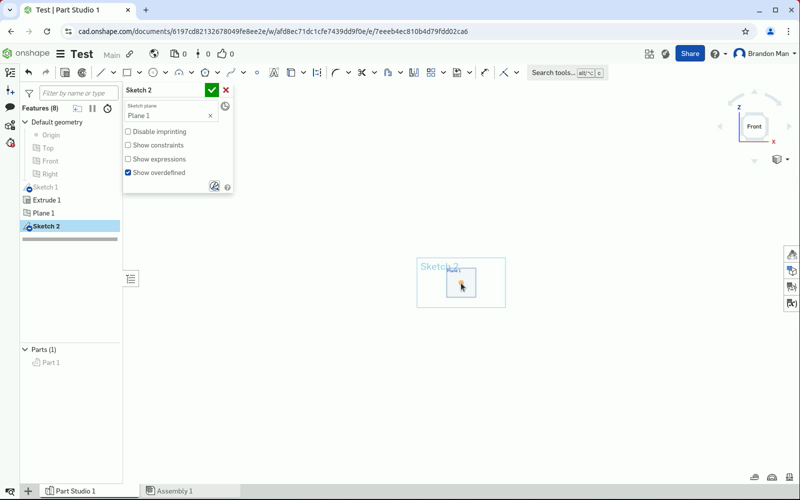
scroll(6)
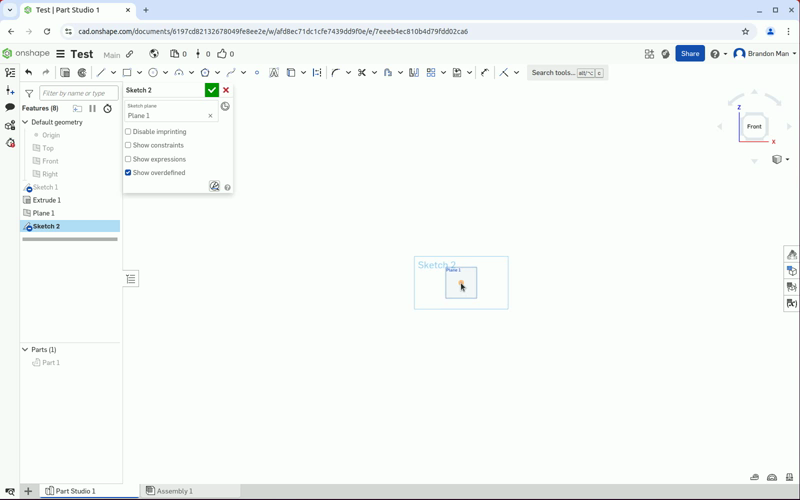
scroll(6)
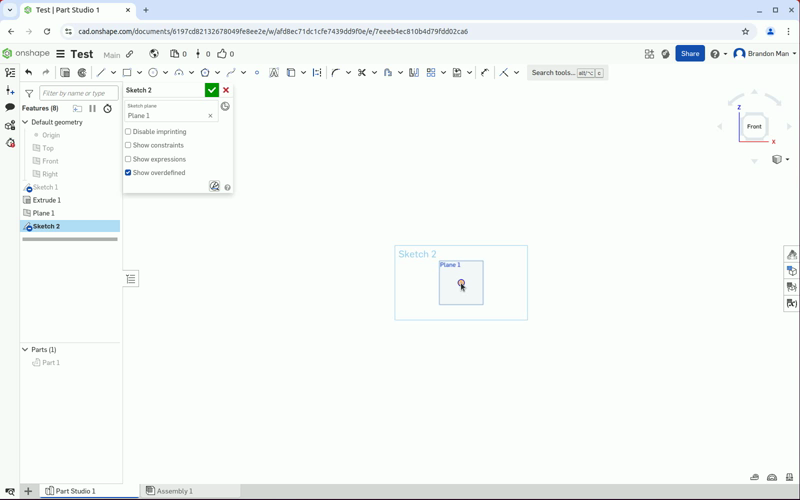
scroll(6)
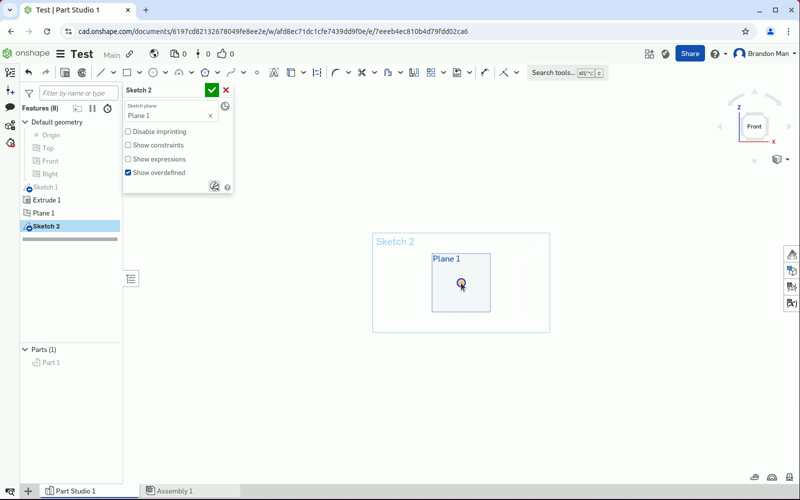
scroll(6)
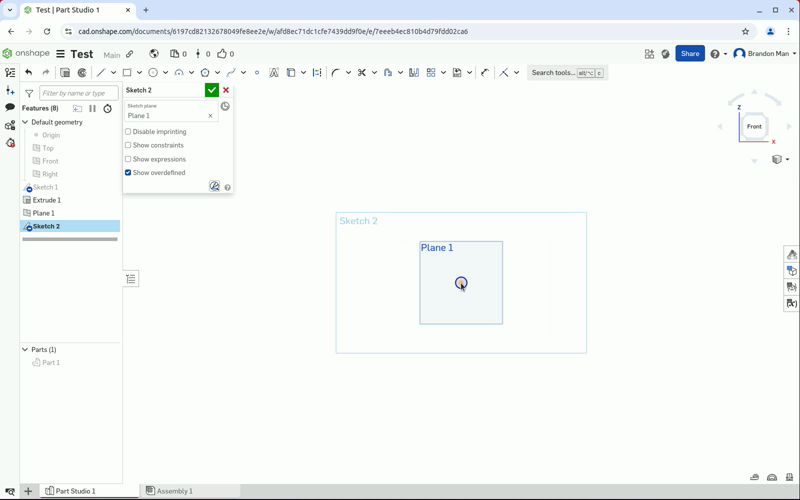
scroll(6)
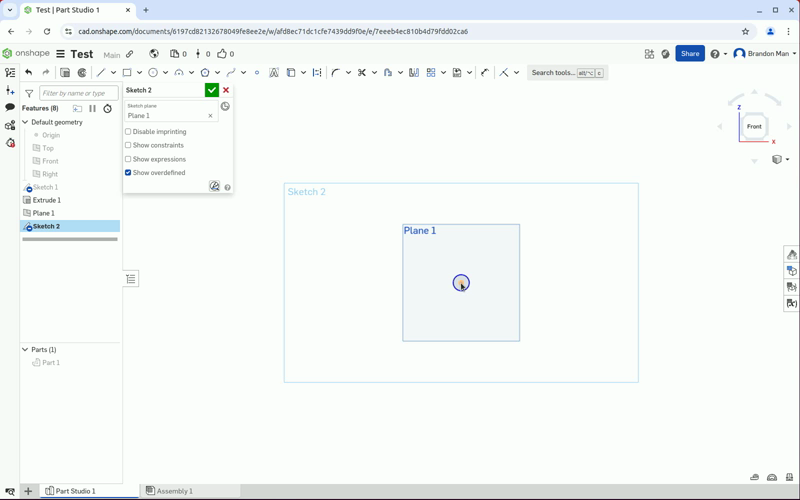
scroll(6)
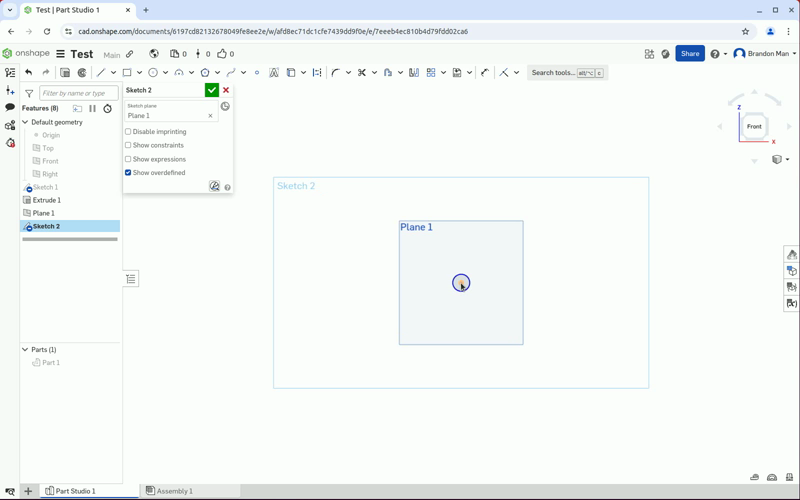
scroll(6)
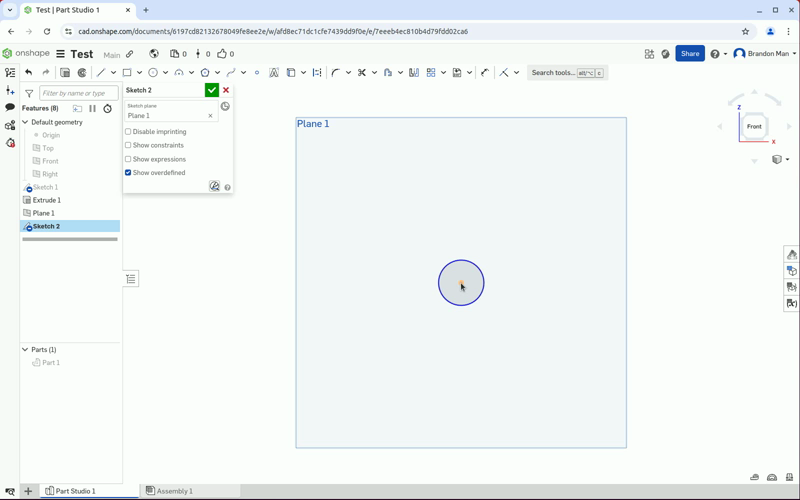
click(461, 282)
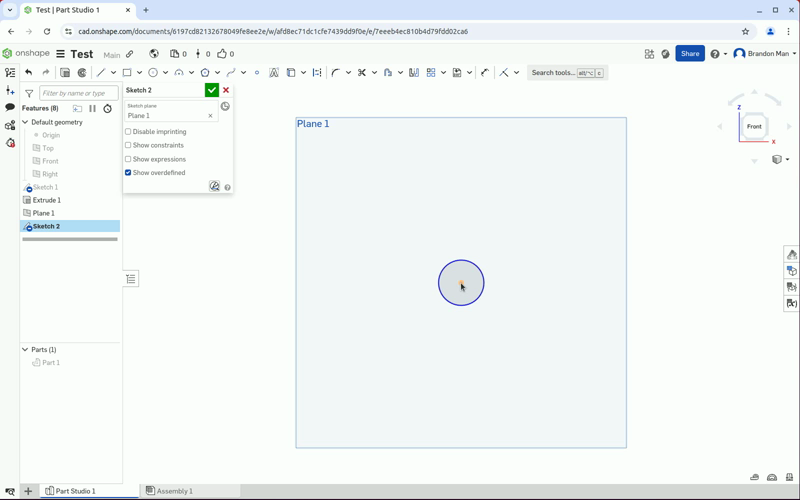
scroll(-6)
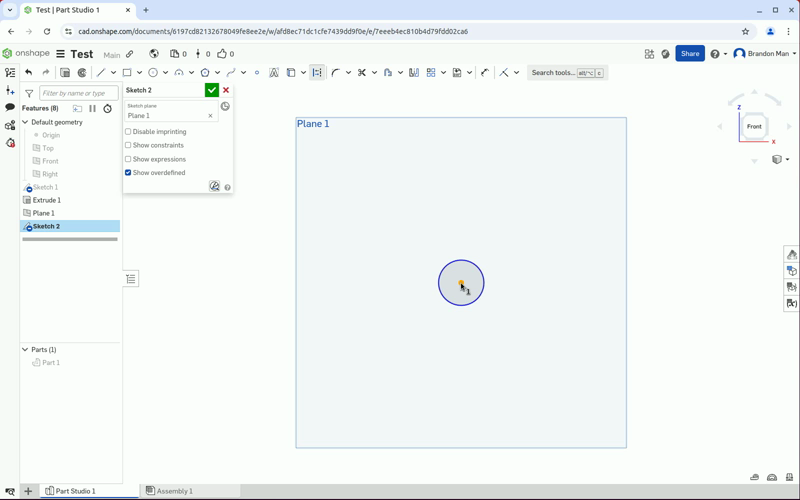
scroll(-6)
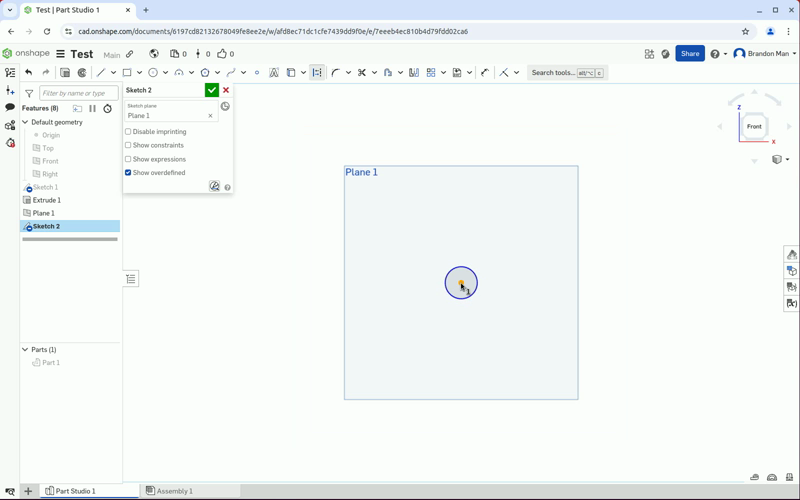
scroll(-6)
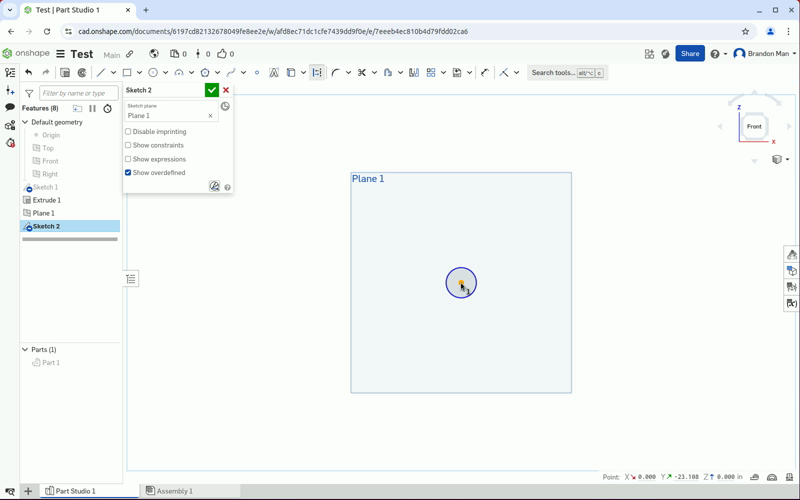
scroll(-6)
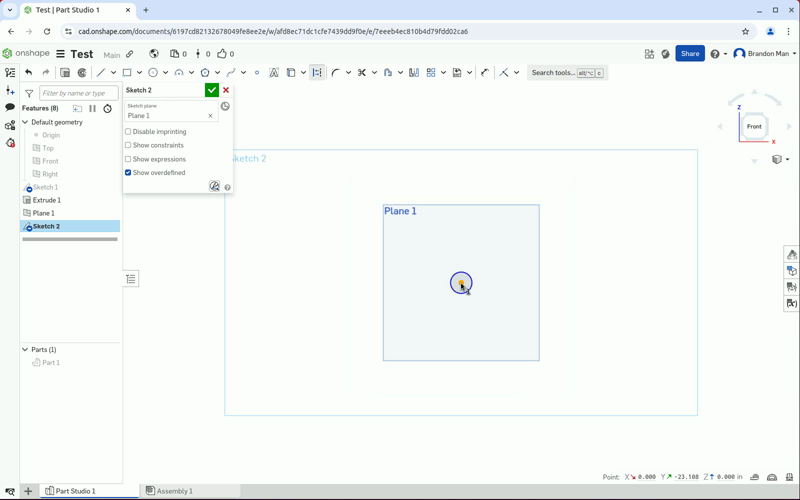
scroll(-6)
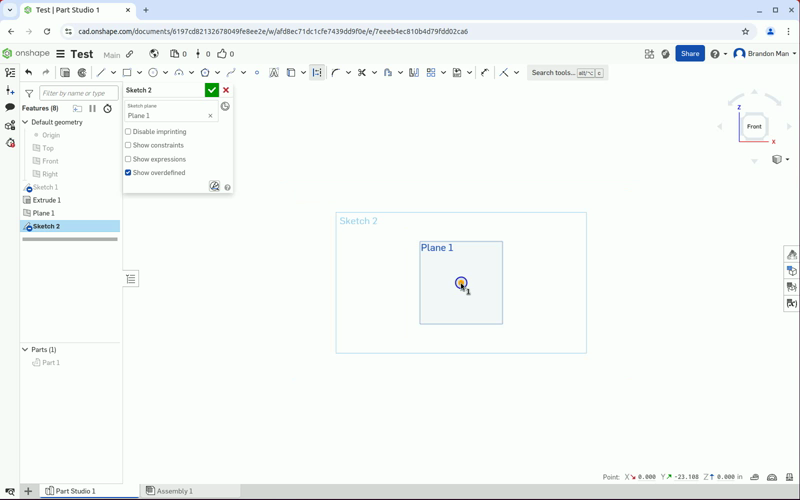
scroll(-6)
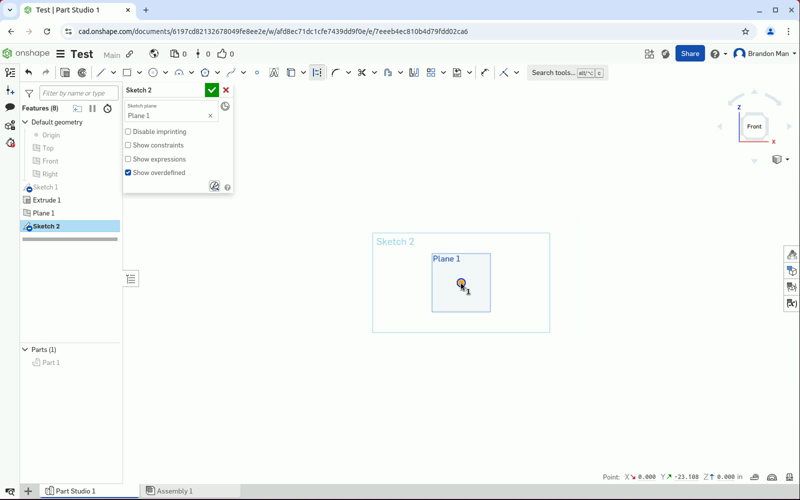
scroll(-6)
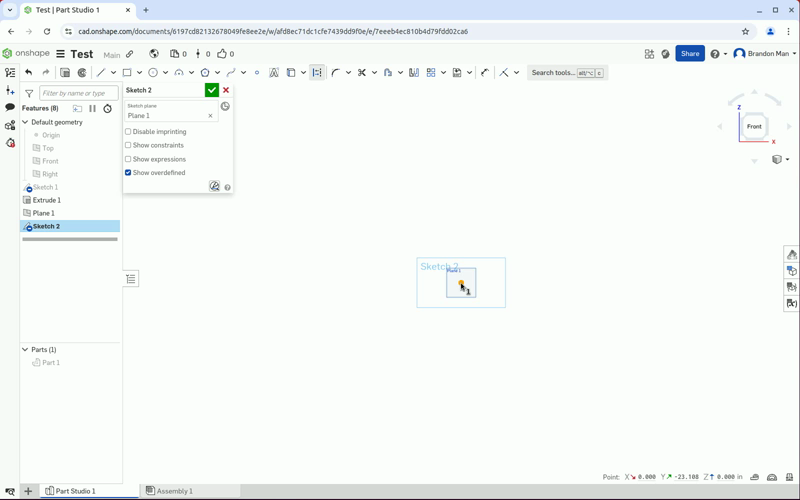
mouse_move(73, 352)
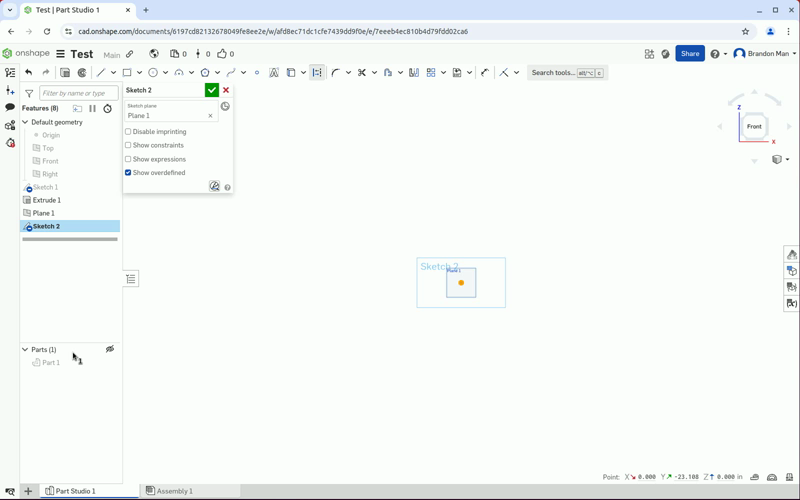
key(shift+y)
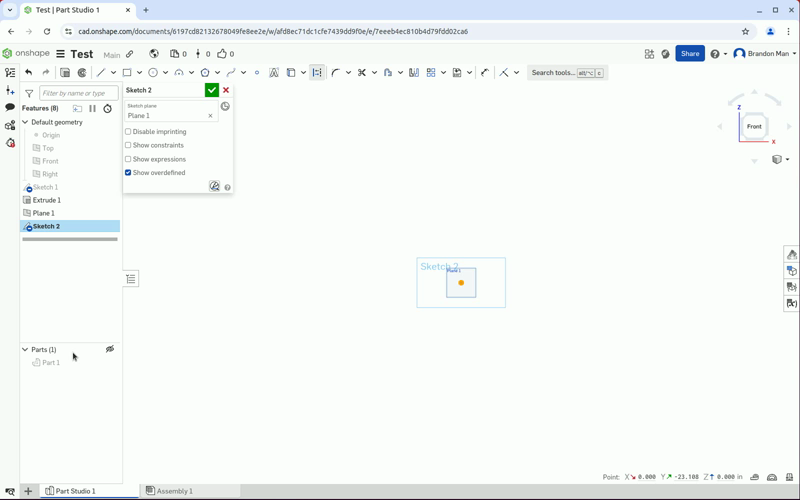
key(shift+e)
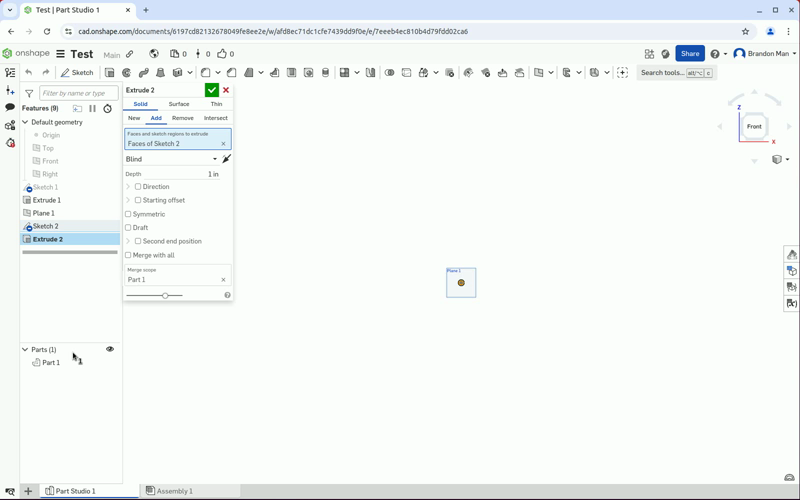
mouse_move(143, 106)
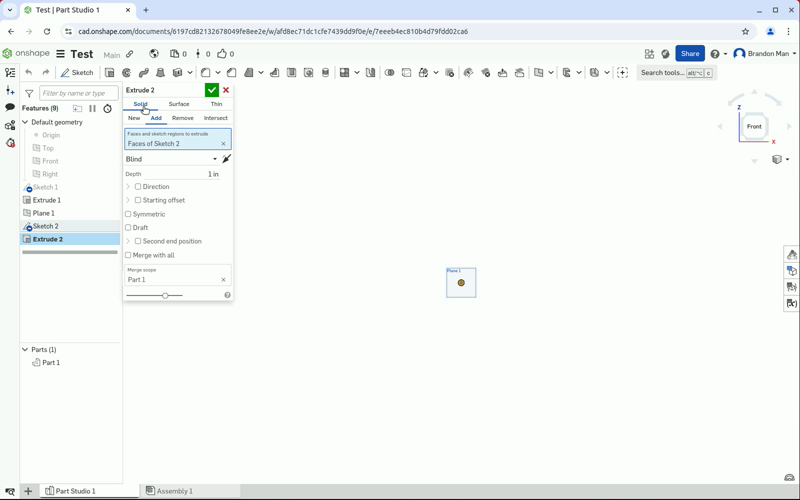
click(143, 106)
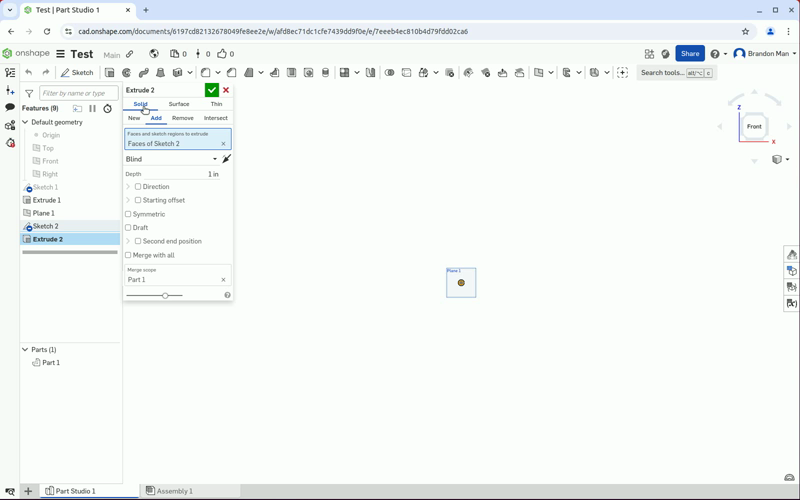
mouse_move(186, 120)
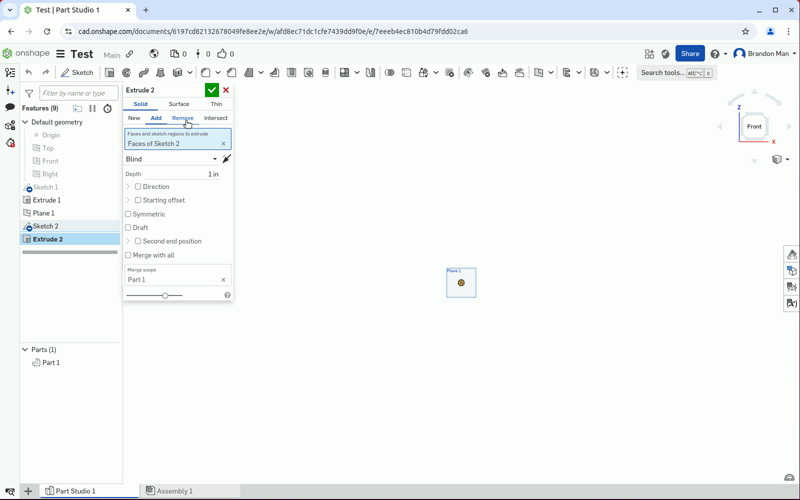
click(186, 120)
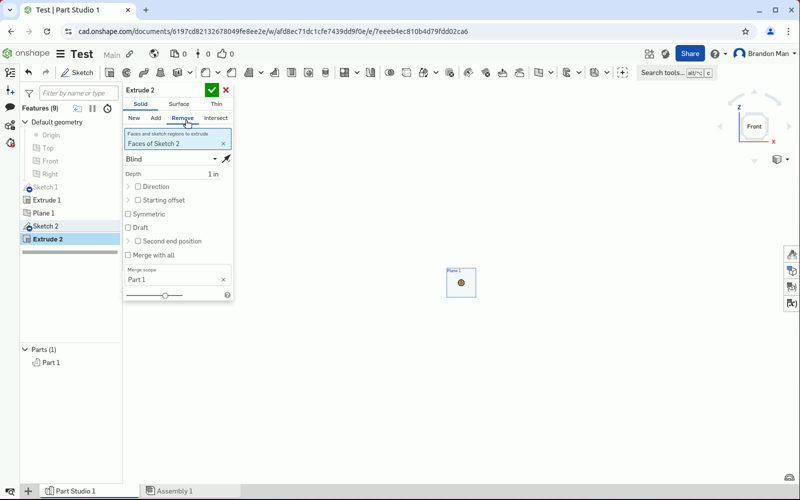
key(tab, 4)
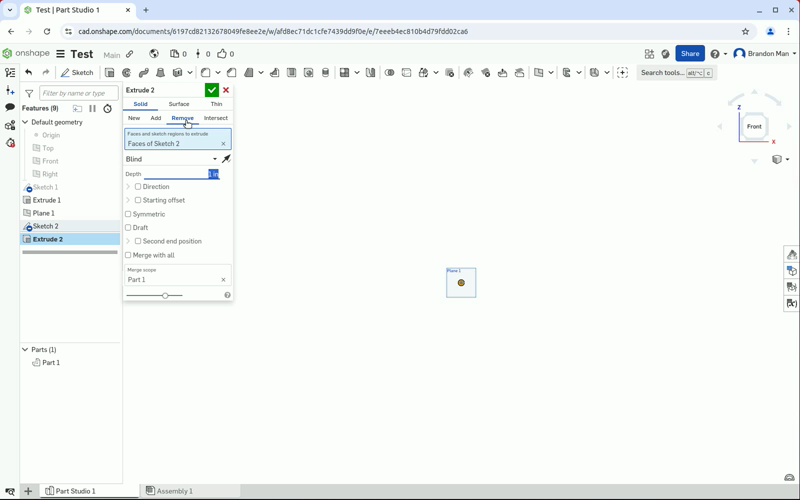
text(2.166)
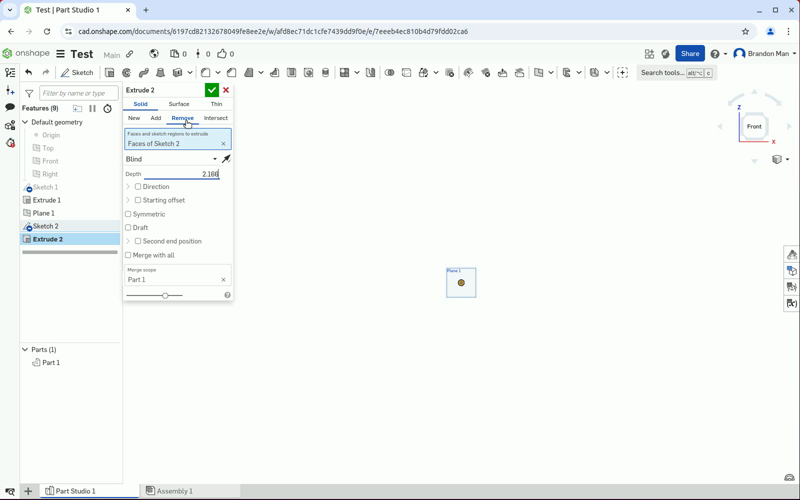
key(tab, 6)
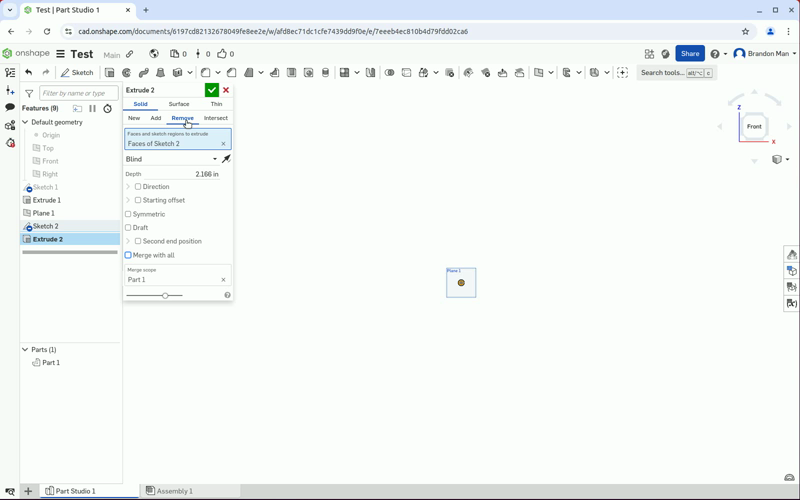
key(space)
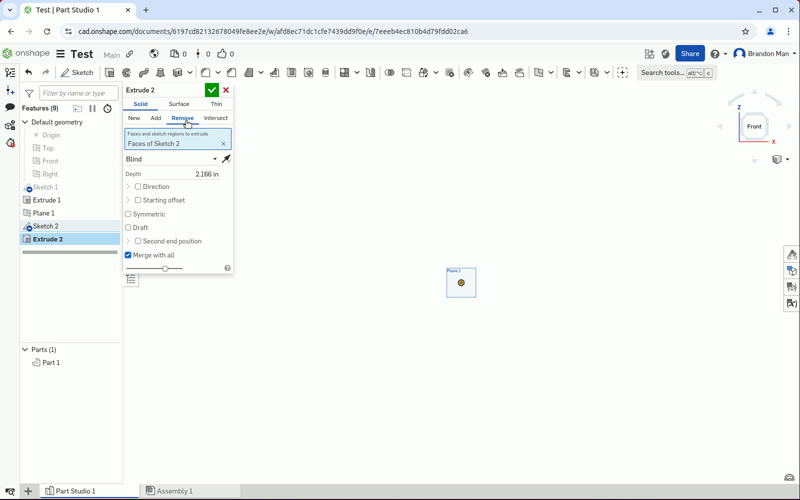
key(enter)
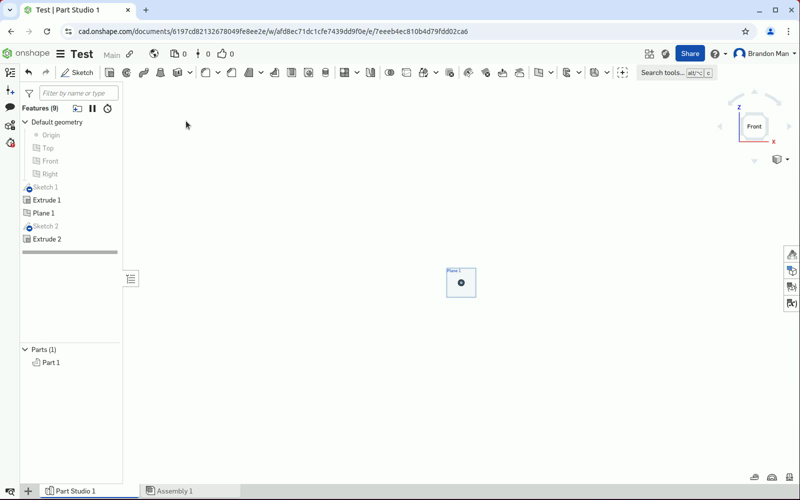
key(shift+h)
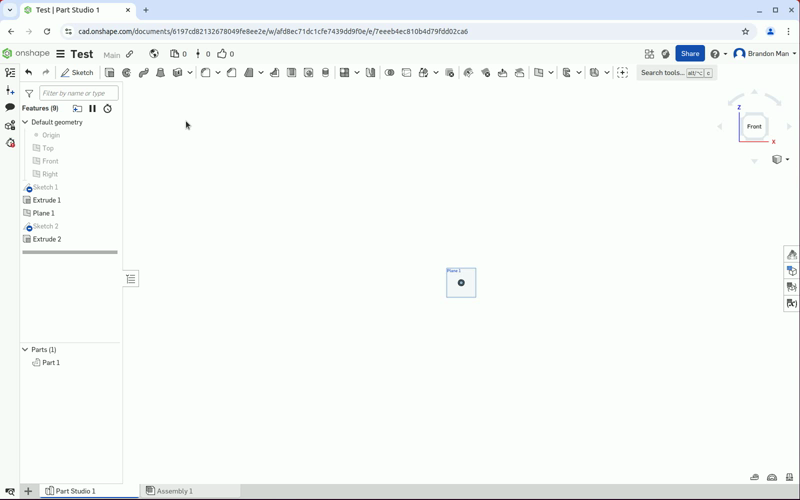
key(shift+h)
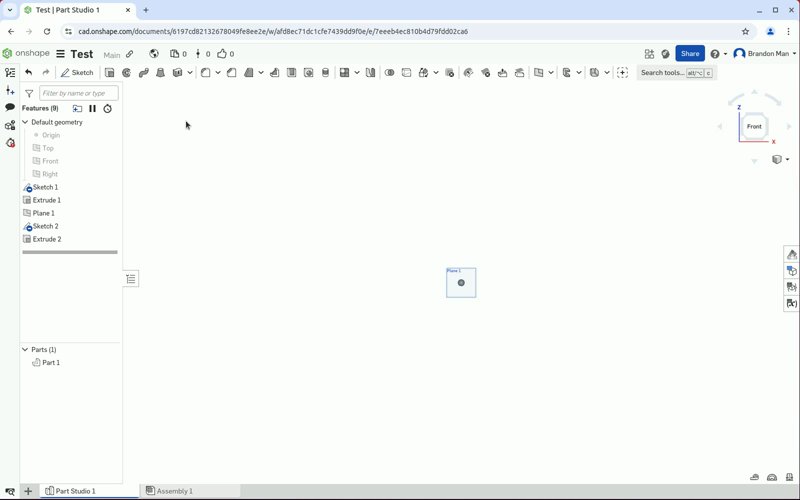
key(shift+7)
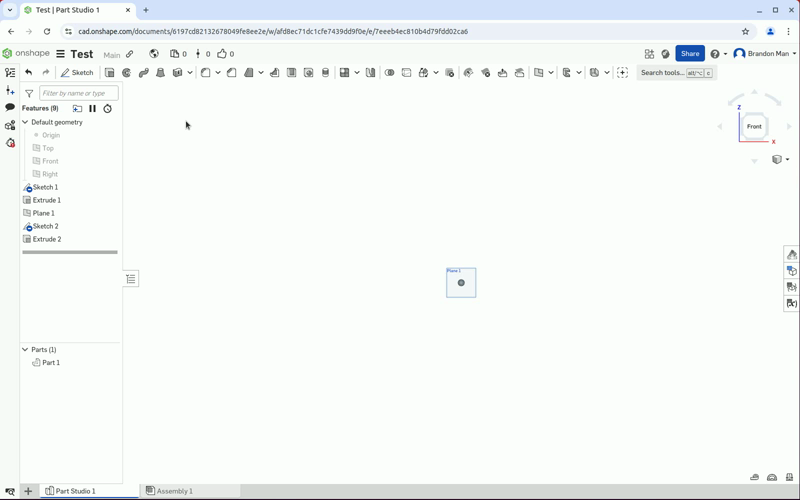
key(left, 2)
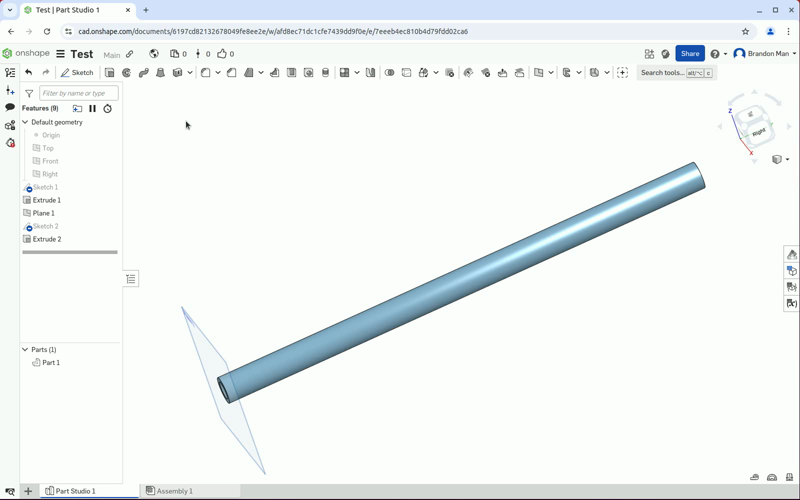
key(down, 2)
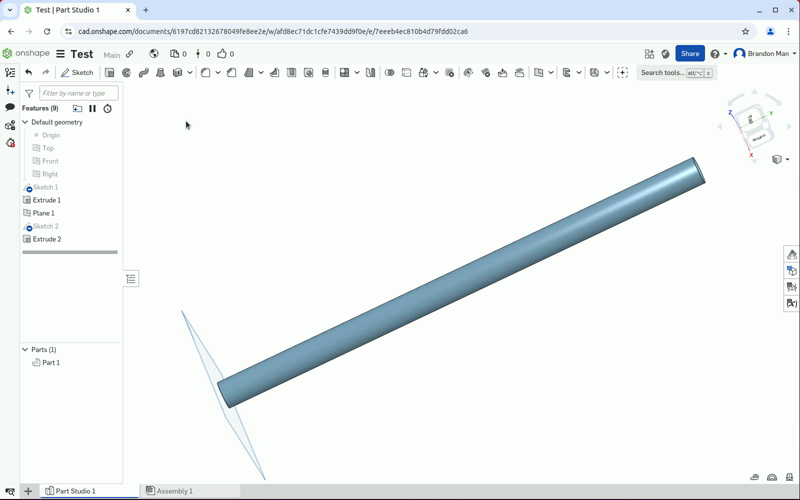
key(up, 2)
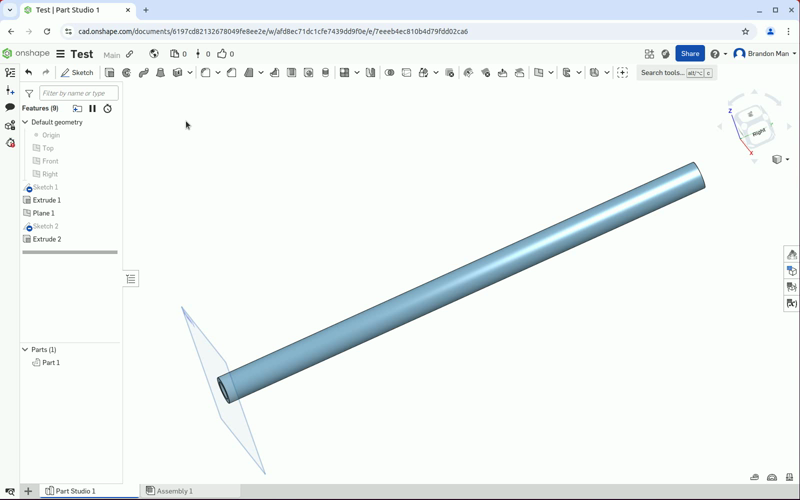
key(right, 2)
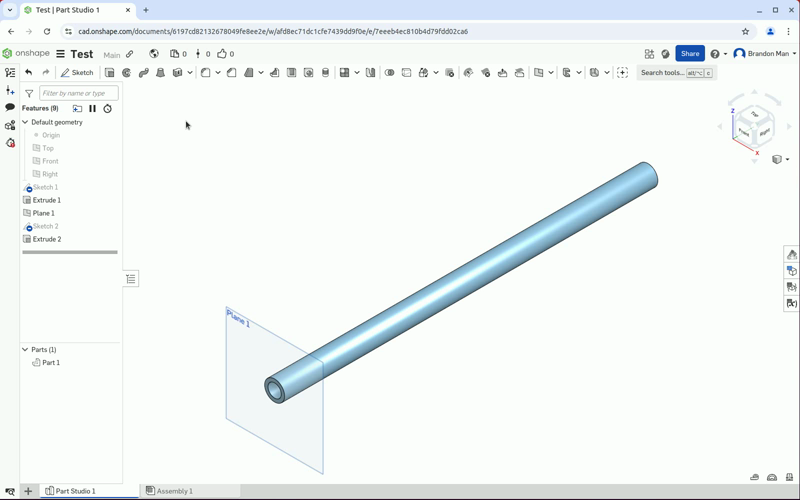
mouse_move(73, 189)
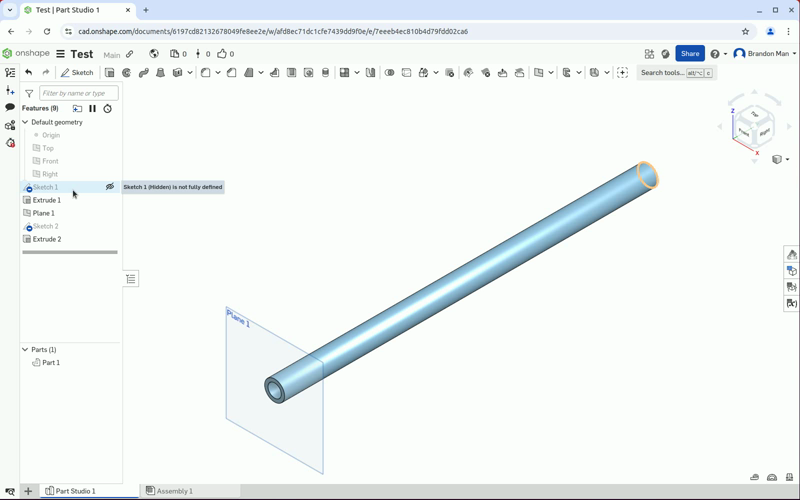
click(73, 189)